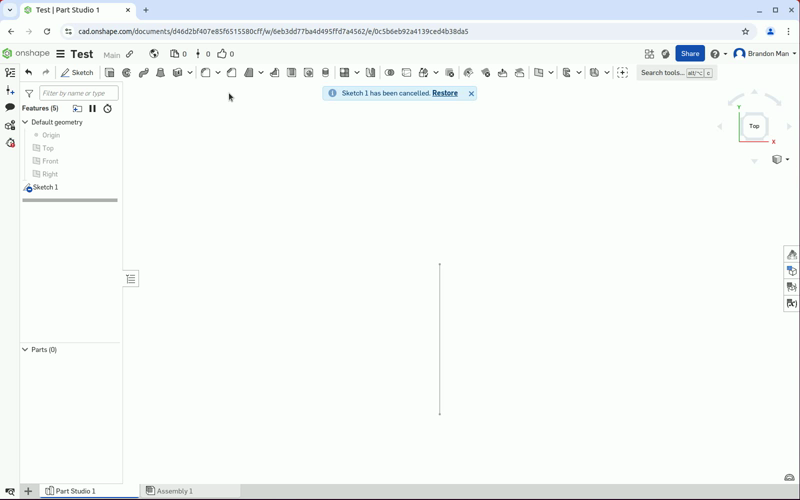
key(shift+h)
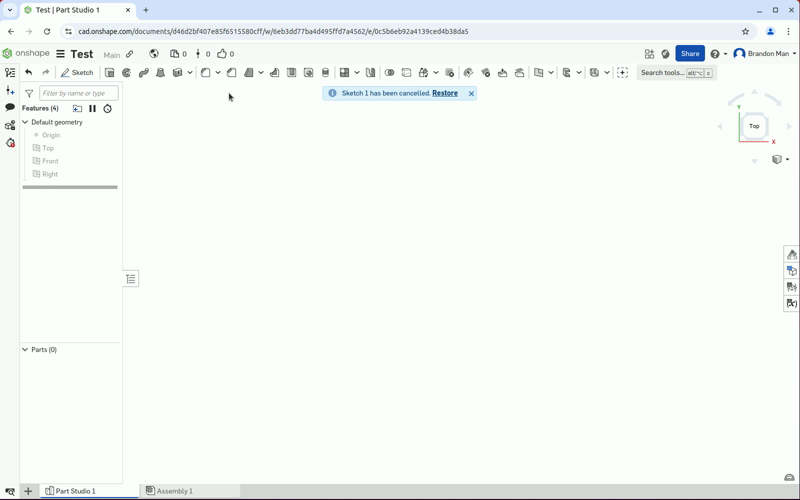
key(shift+s)
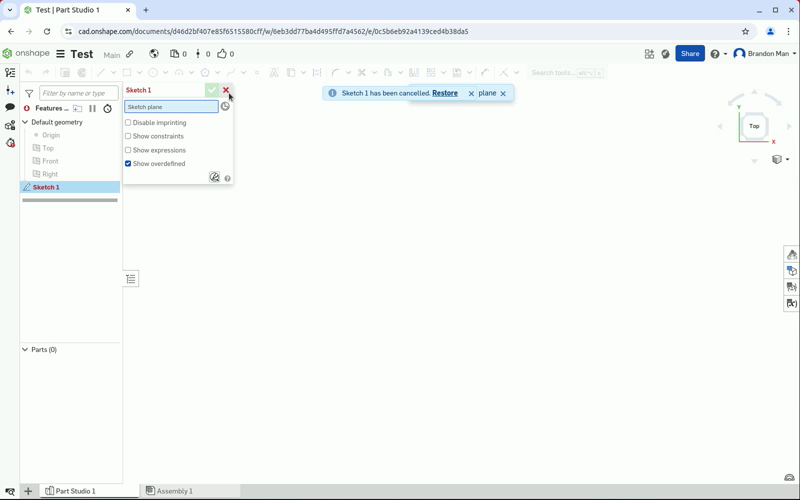
mouse_move(73, 150)
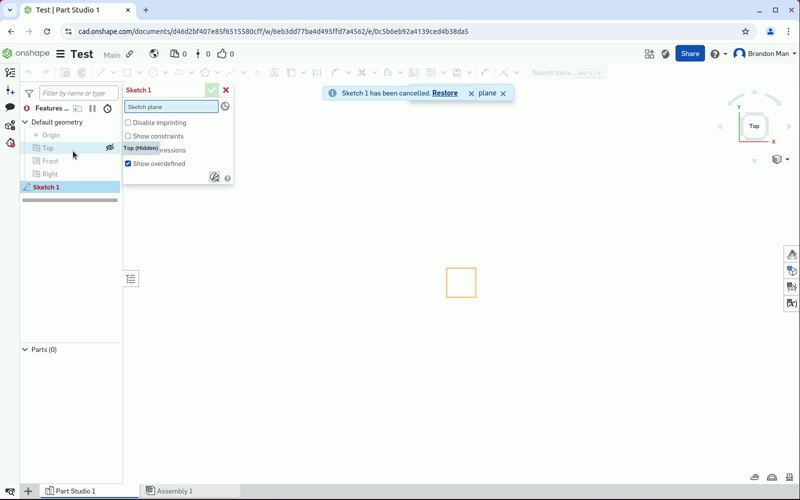
click(73, 150)
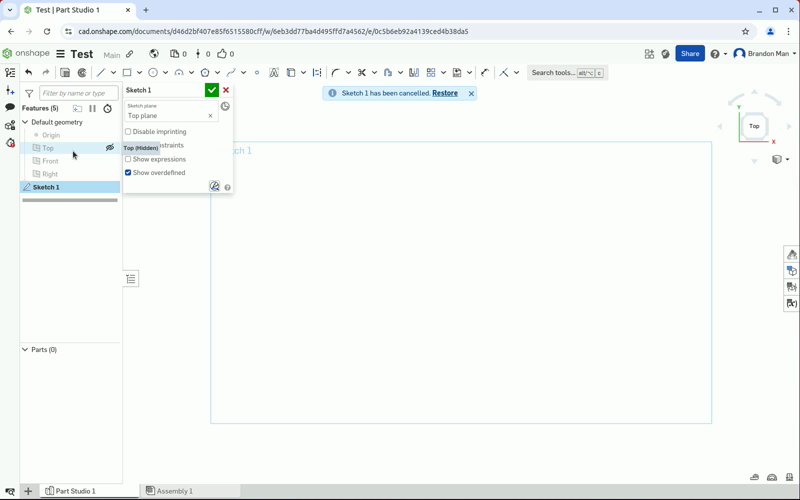
mouse_move(73, 352)
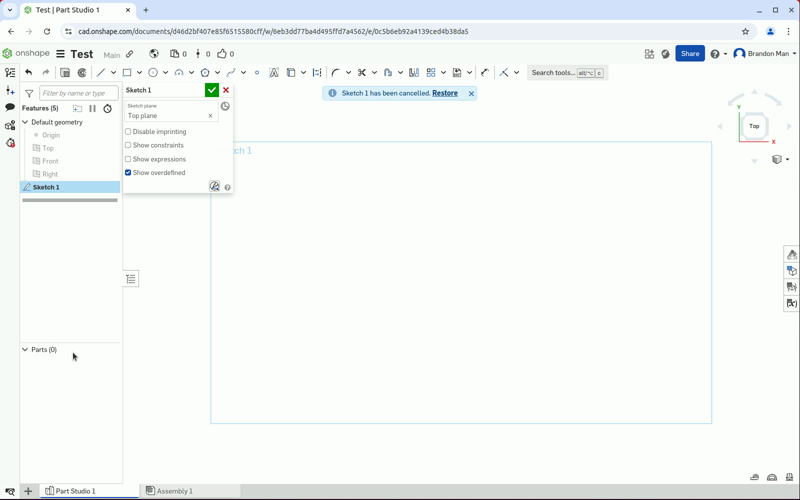
key(y)
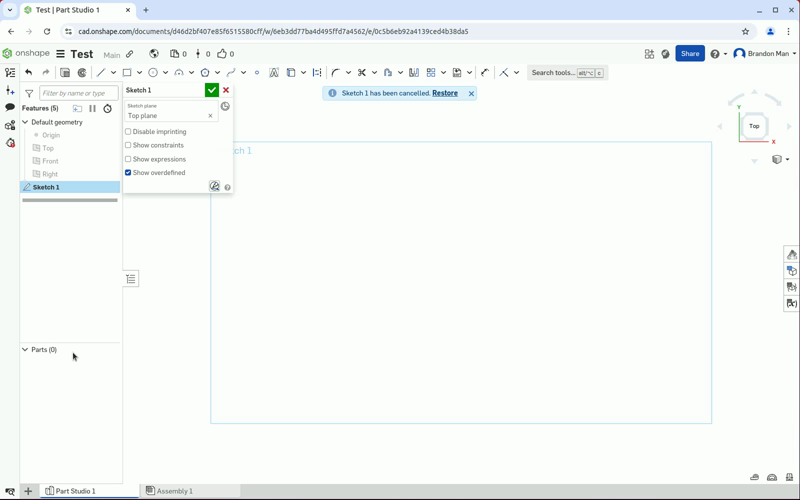
key(l)
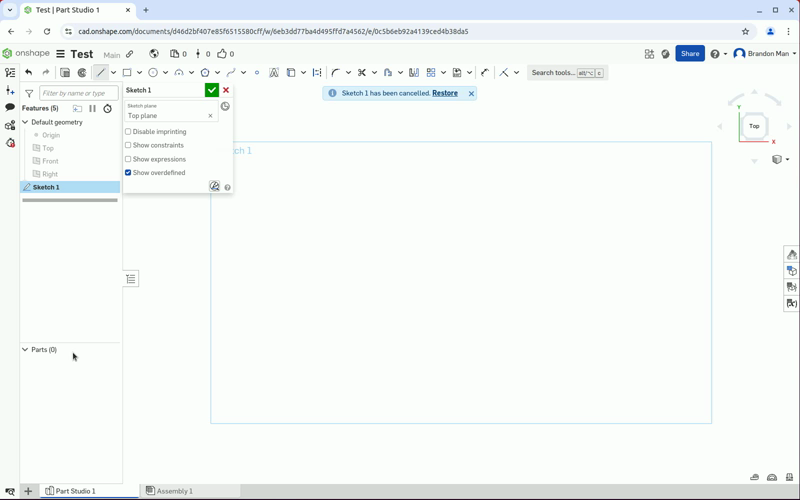
key_down(shift)
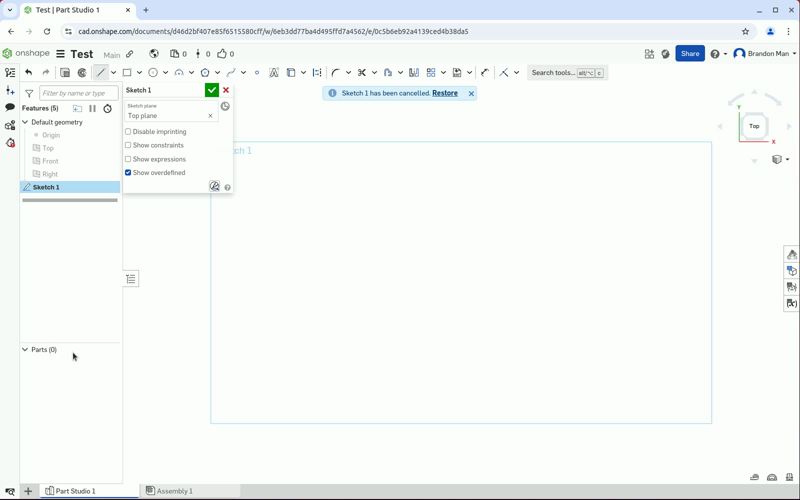
mouse_move(348, 218)
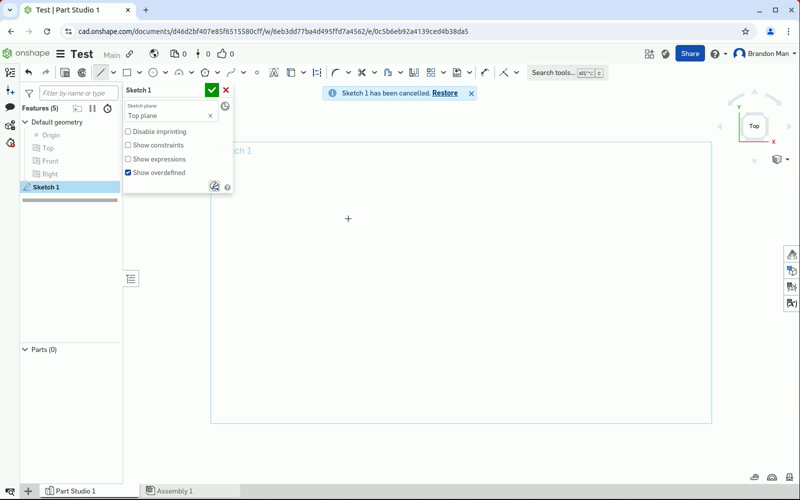
click(348, 218)
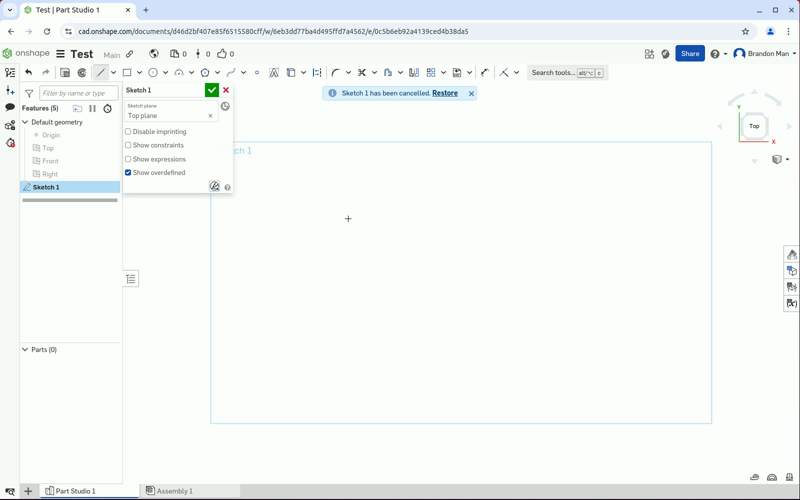
key_up(shift)
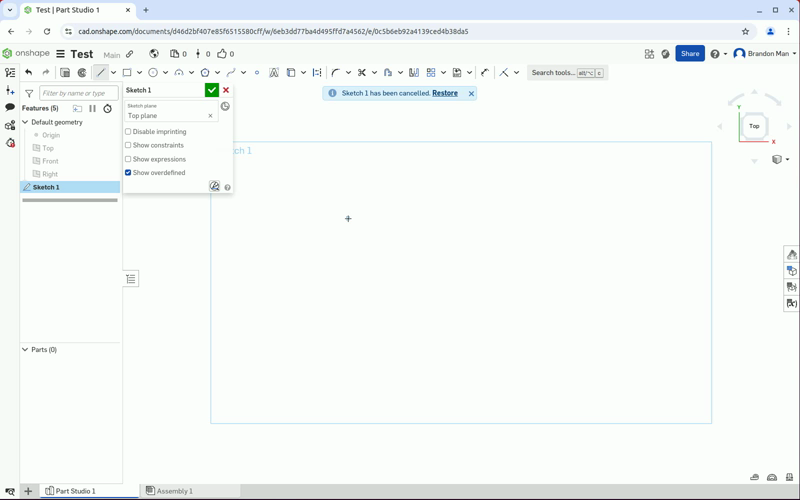
key_down(shift)
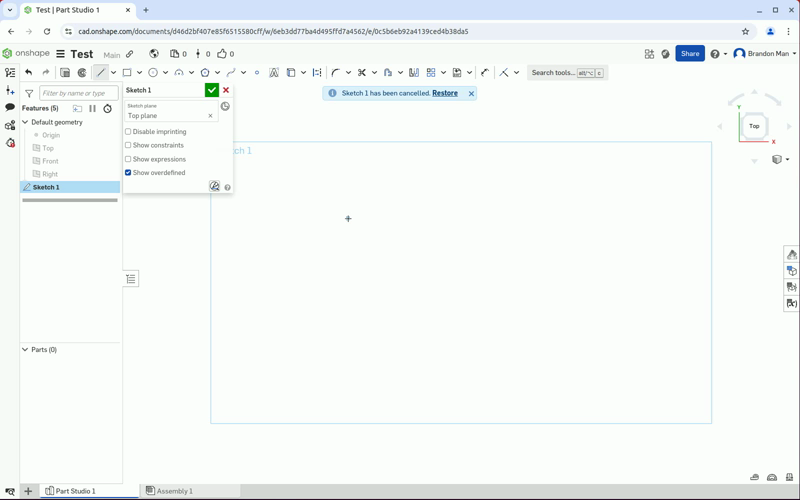
mouse_move(378, 218)
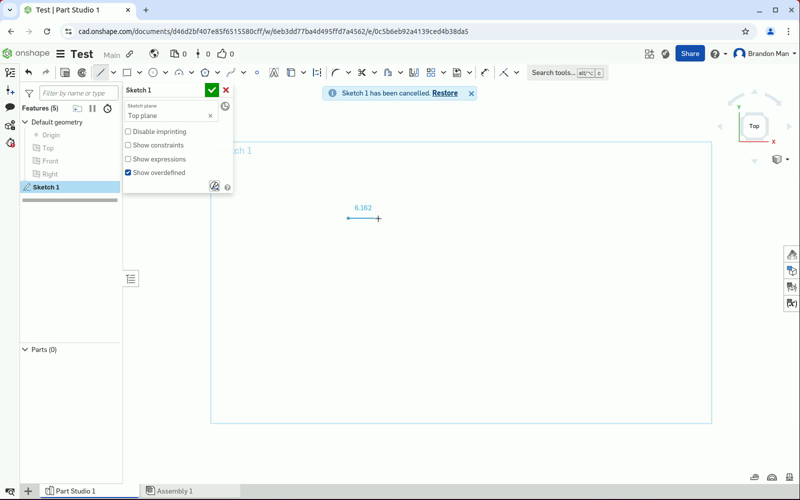
mouse_move(376, 218)
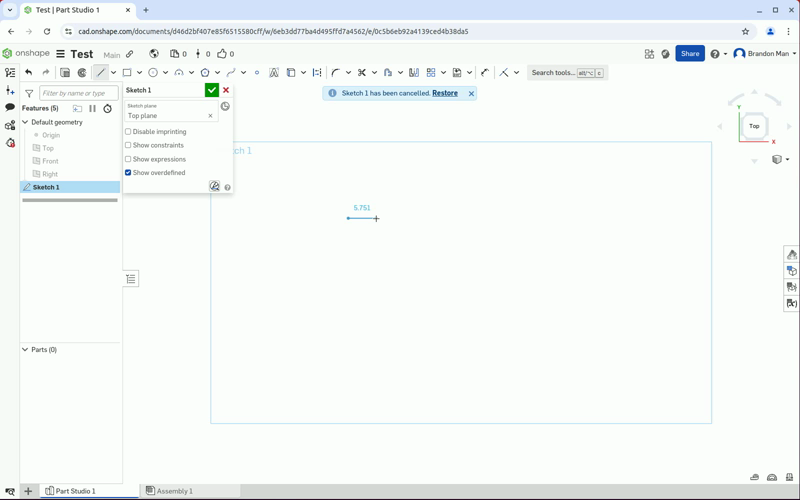
click(376, 218)
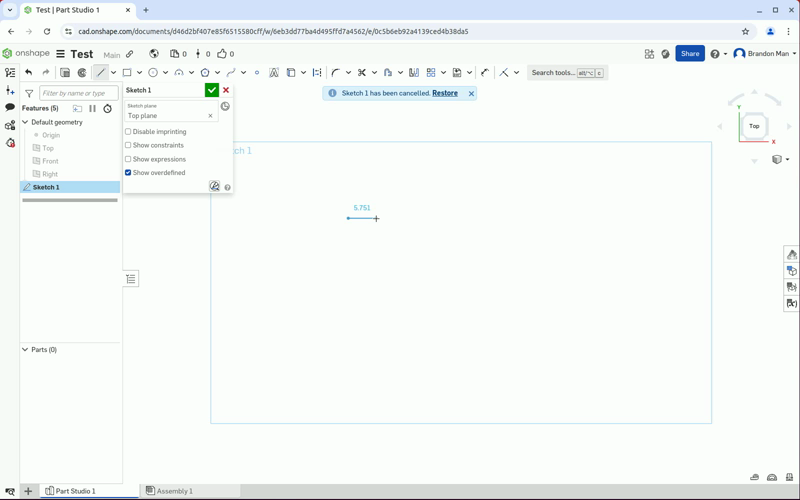
key_up(shift)
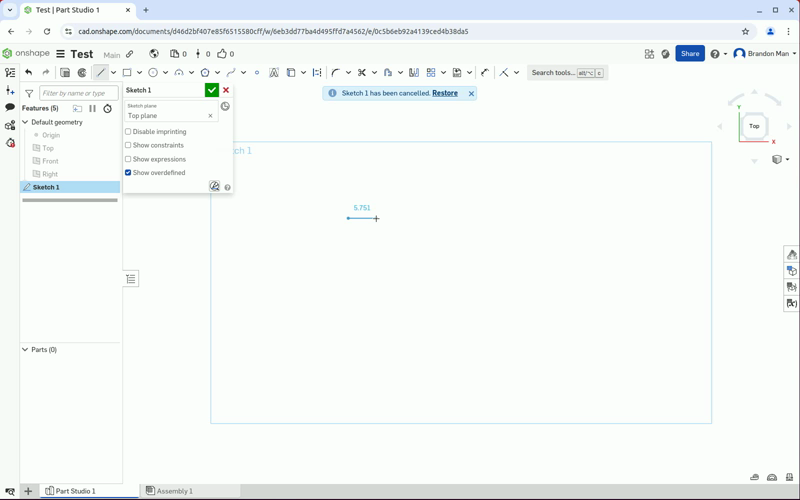
key_down(shift)
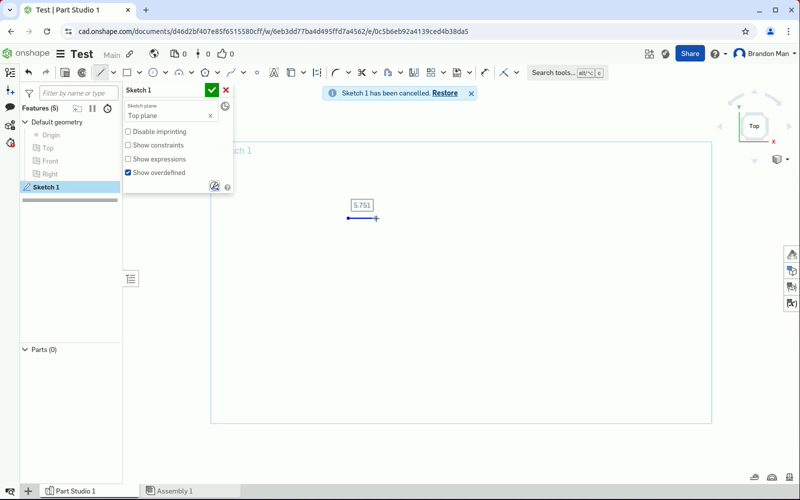
mouse_move(406, 218)
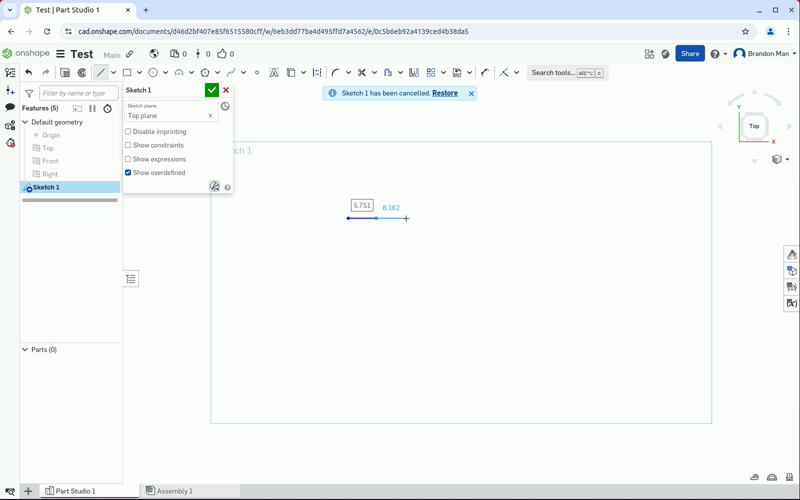
mouse_move(376, 190)
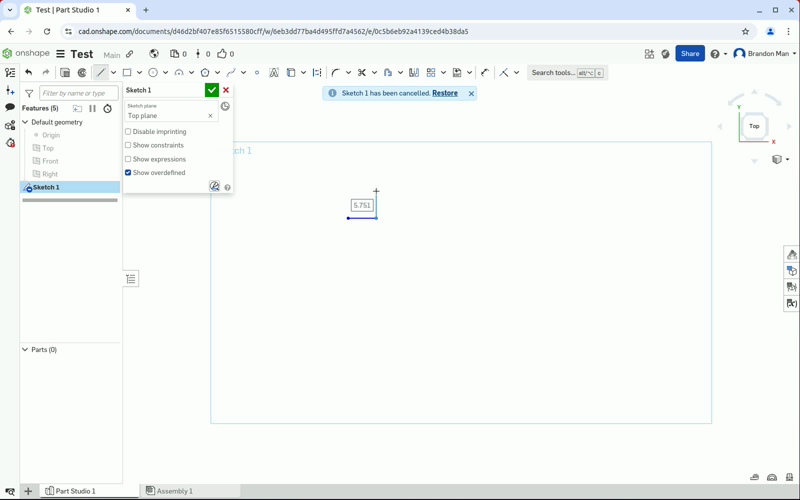
click(376, 190)
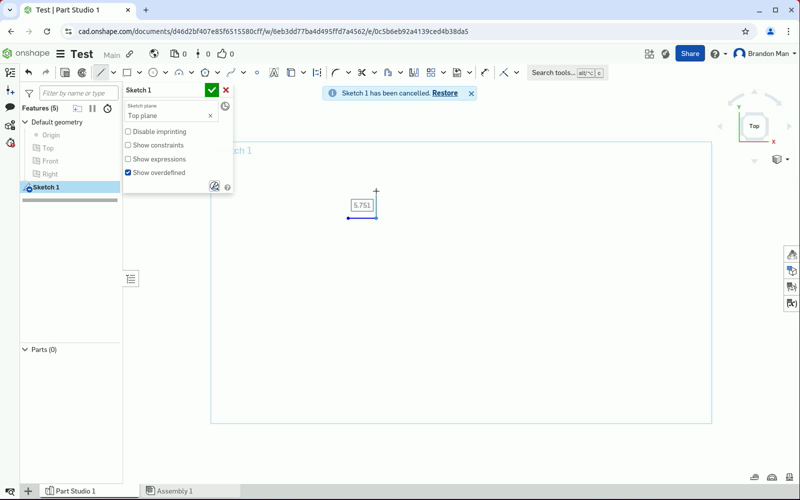
key_up(shift)
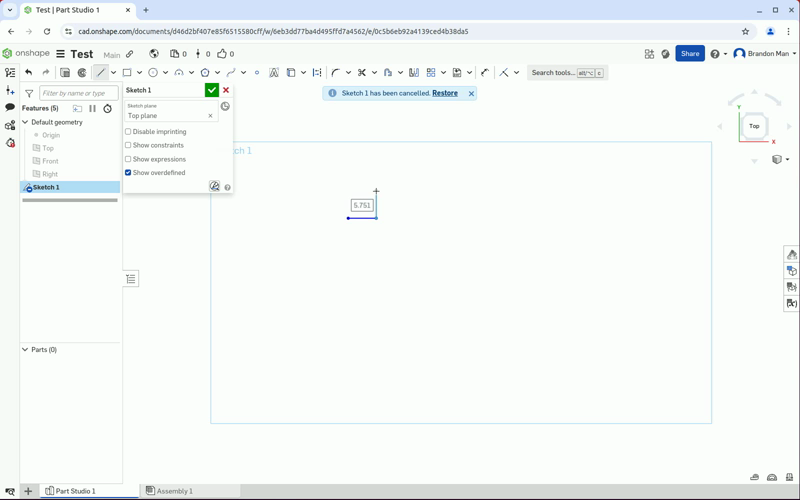
key_down(shift)
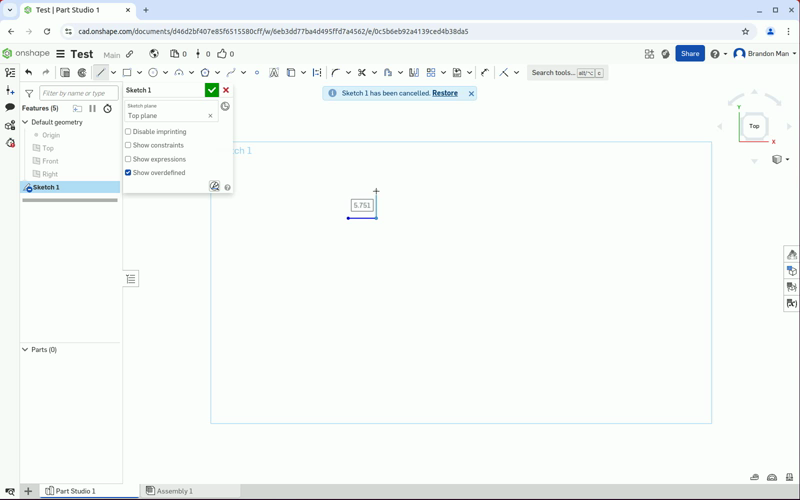
mouse_move(406, 190)
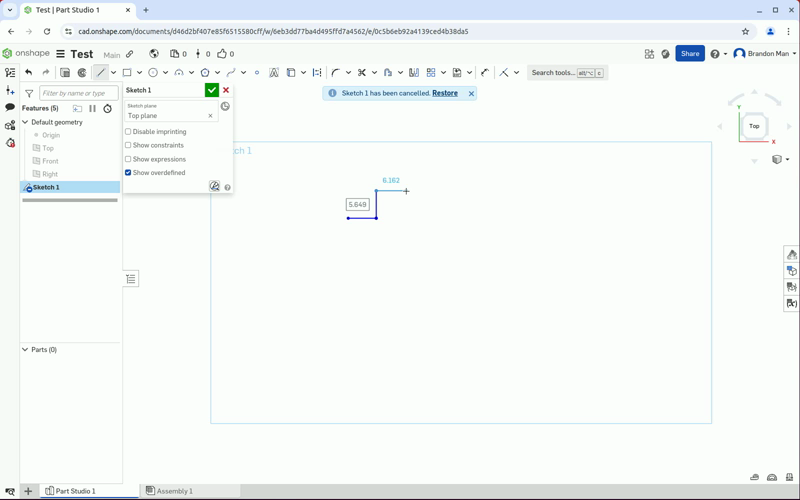
mouse_move(348, 190)
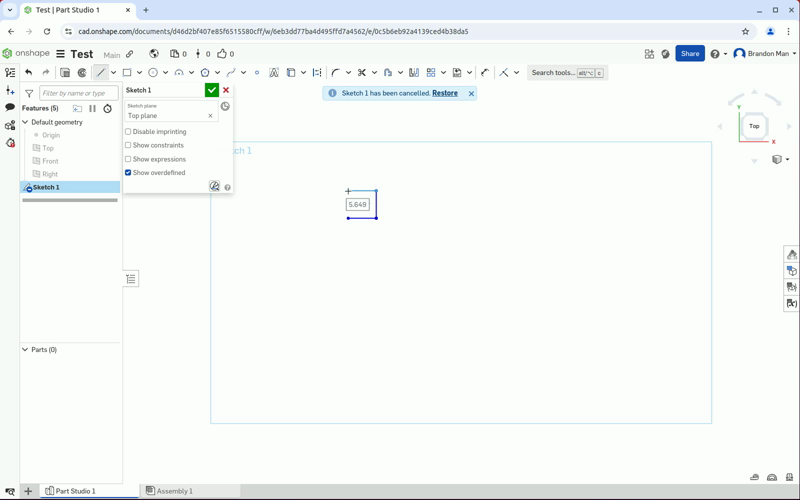
click(348, 190)
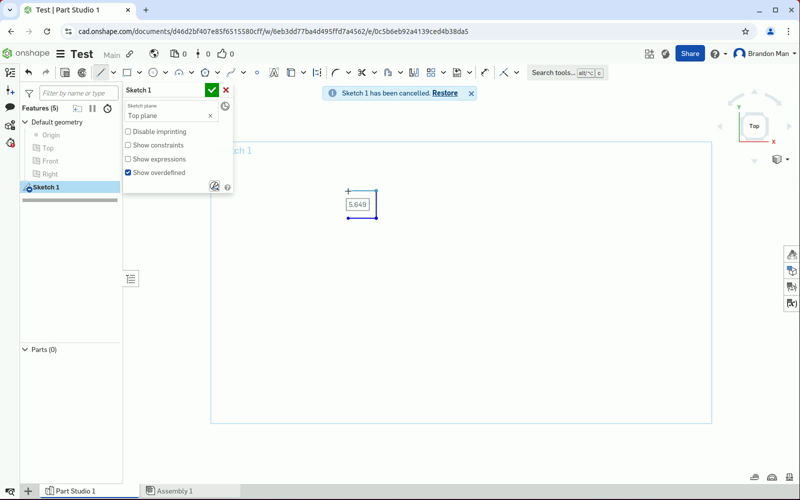
key_up(shift)
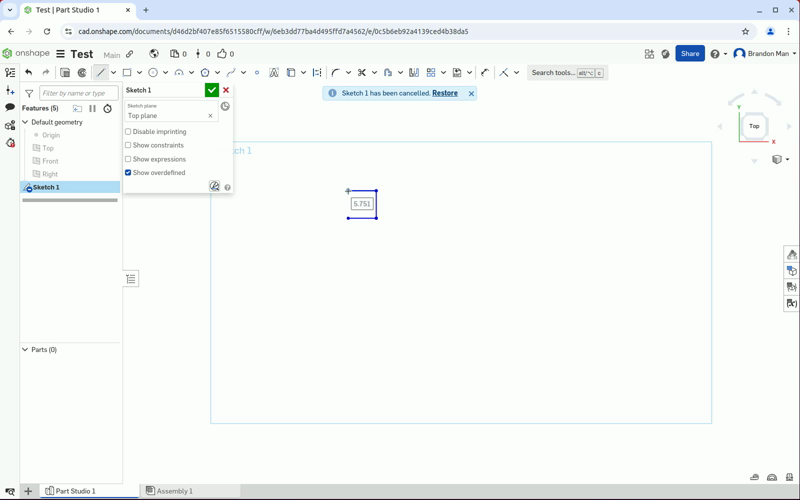
mouse_move(378, 190)
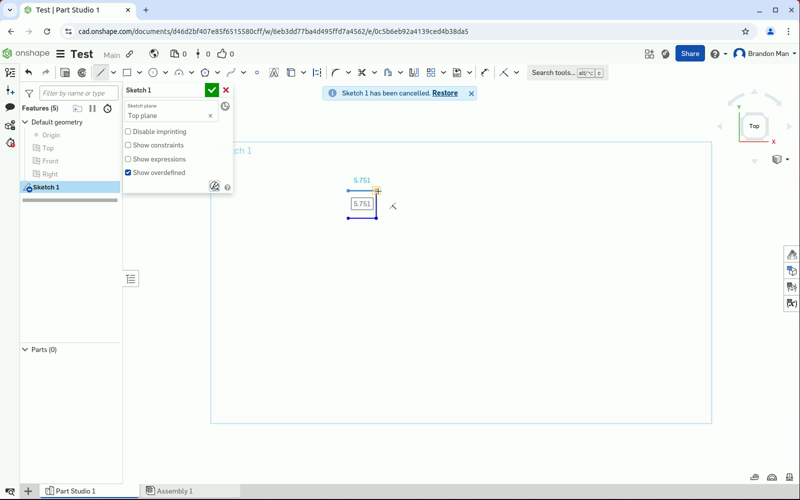
key_down(shift)
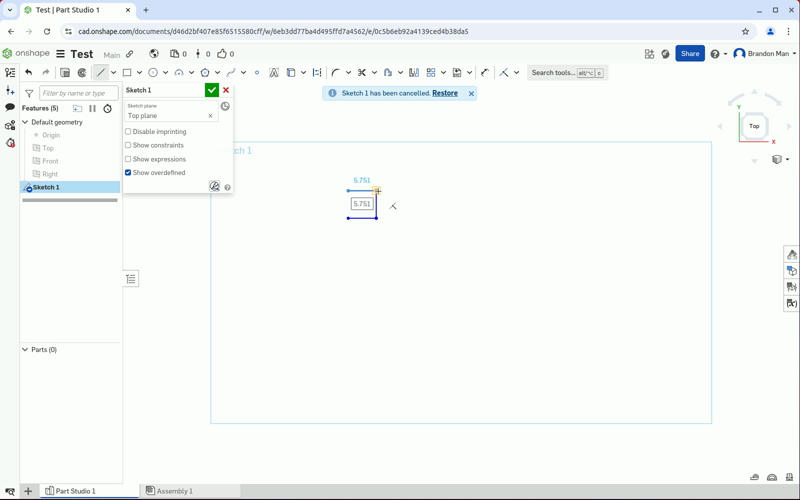
mouse_move(348, 218)
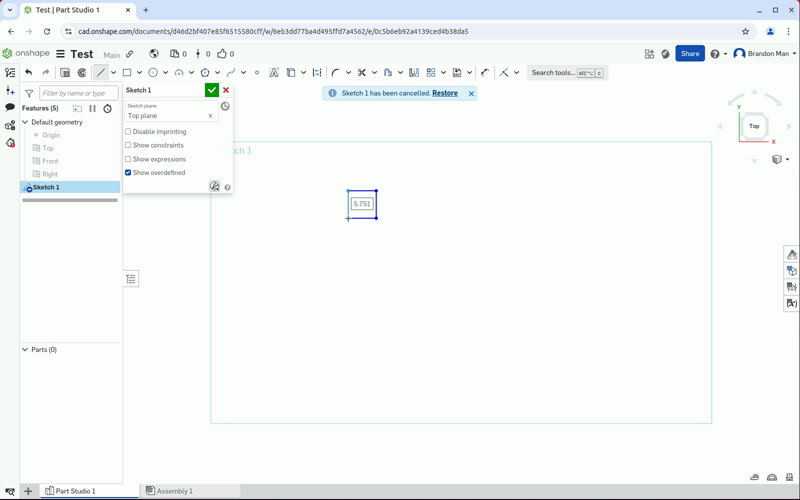
key_up(shift)
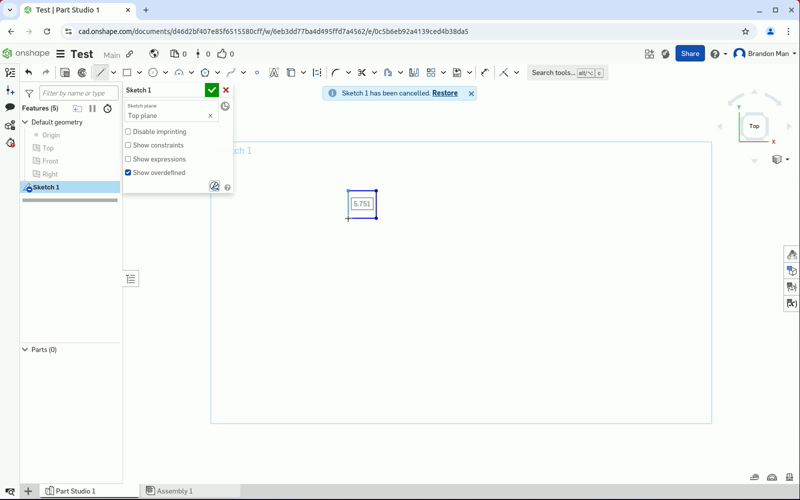
click(348, 218)
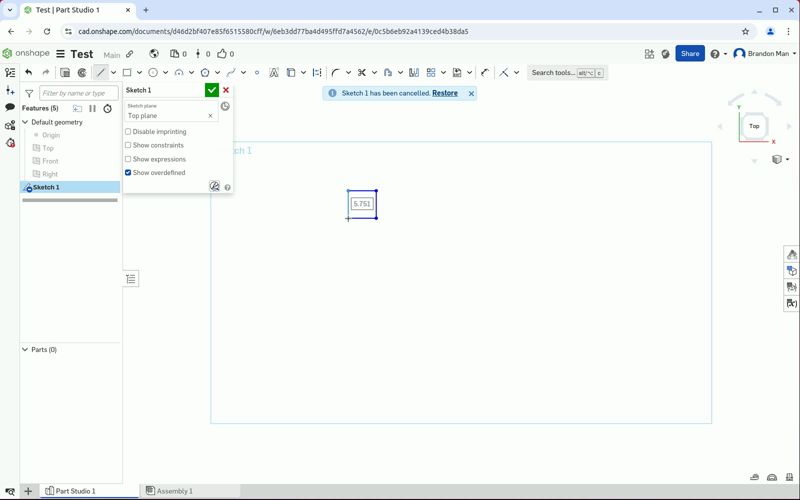
key(esc)
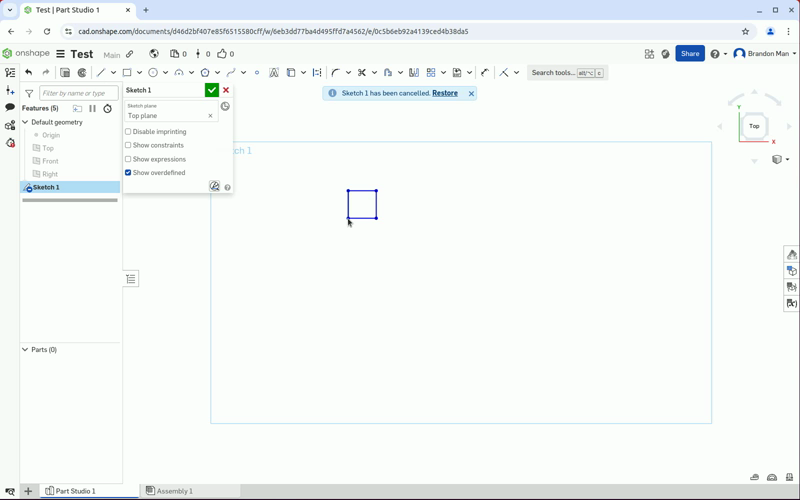
mouse_move(360, 210)
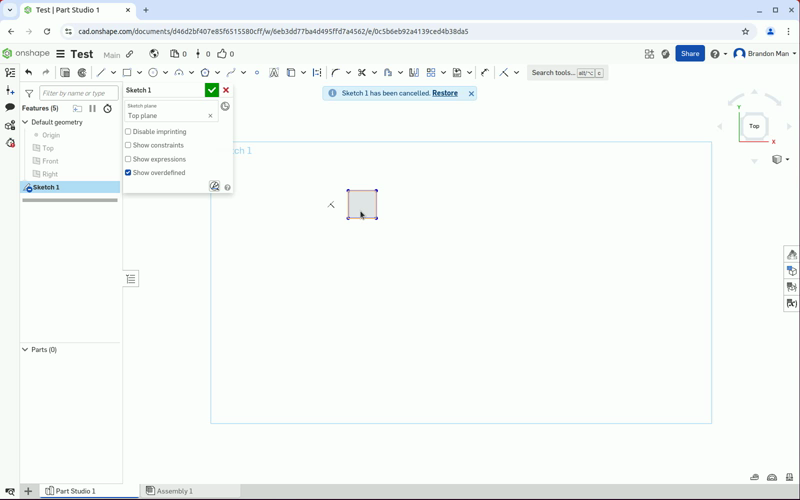
scroll(6)
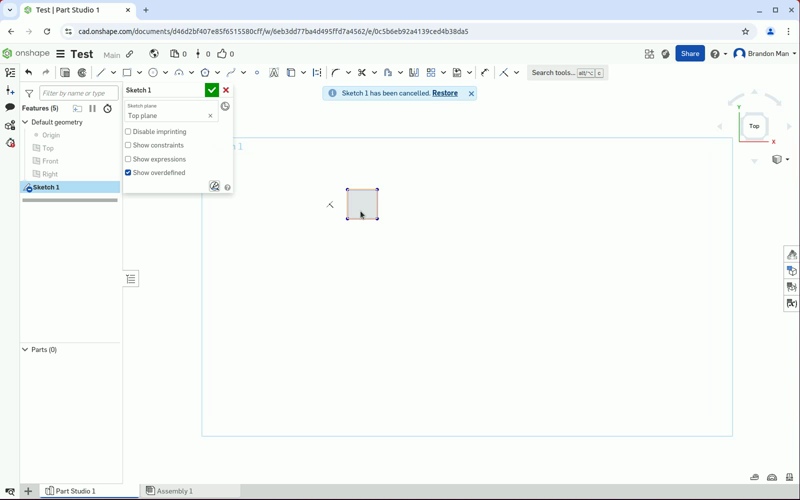
scroll(6)
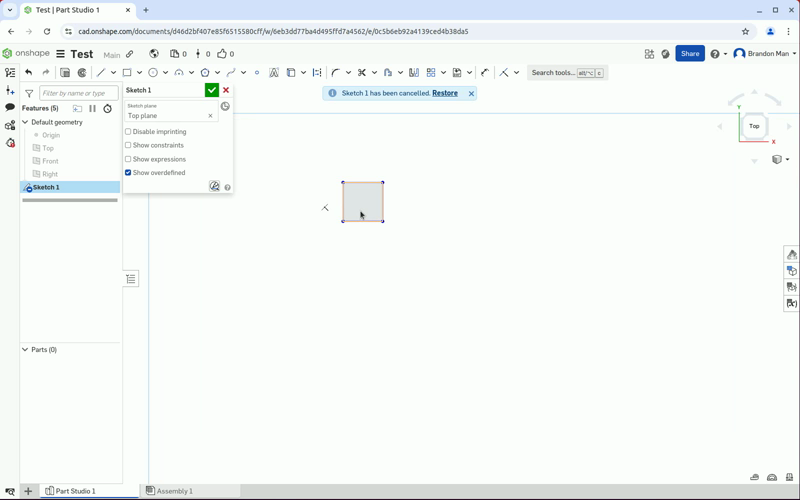
scroll(6)
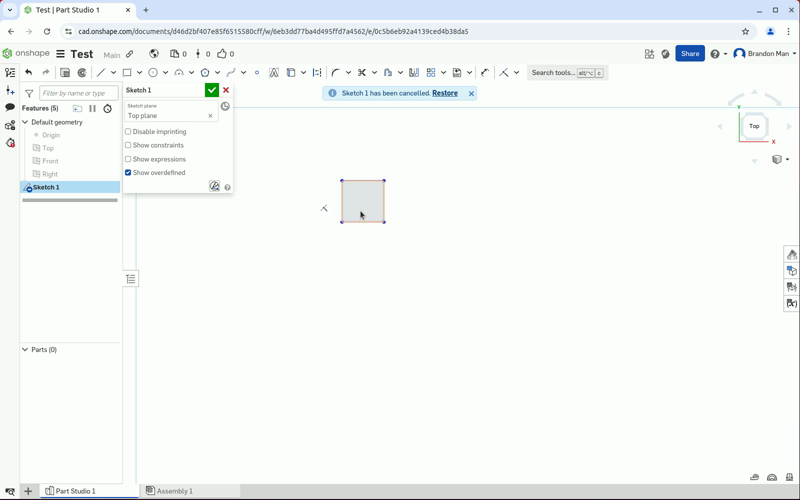
scroll(6)
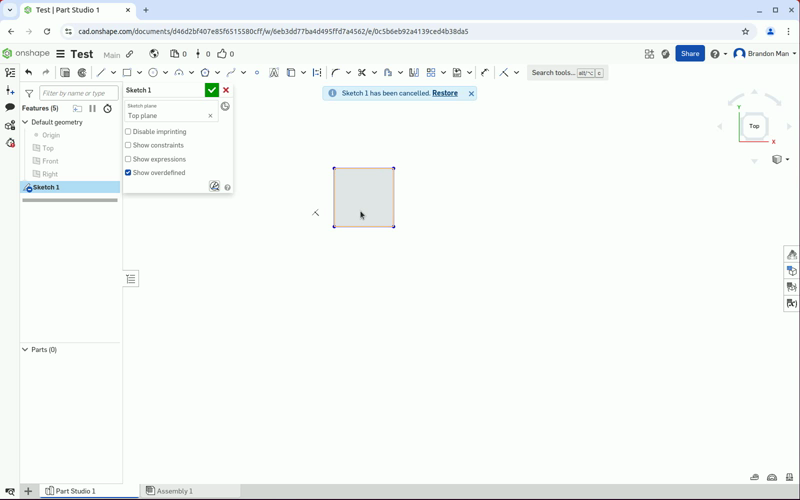
scroll(6)
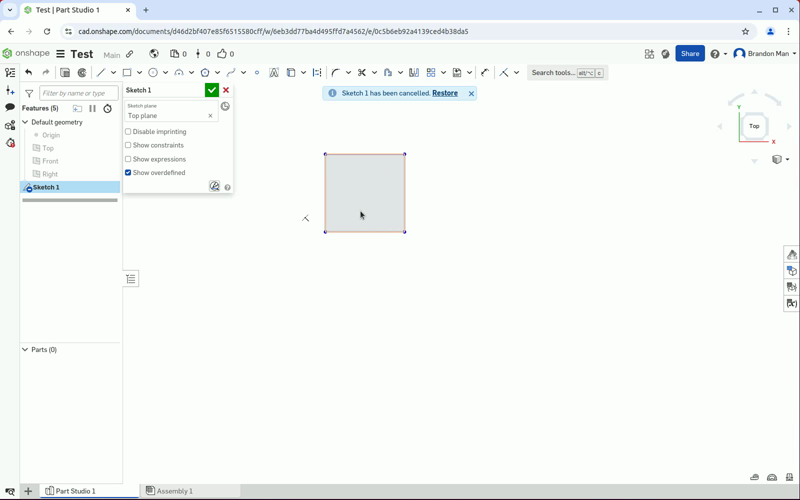
scroll(6)
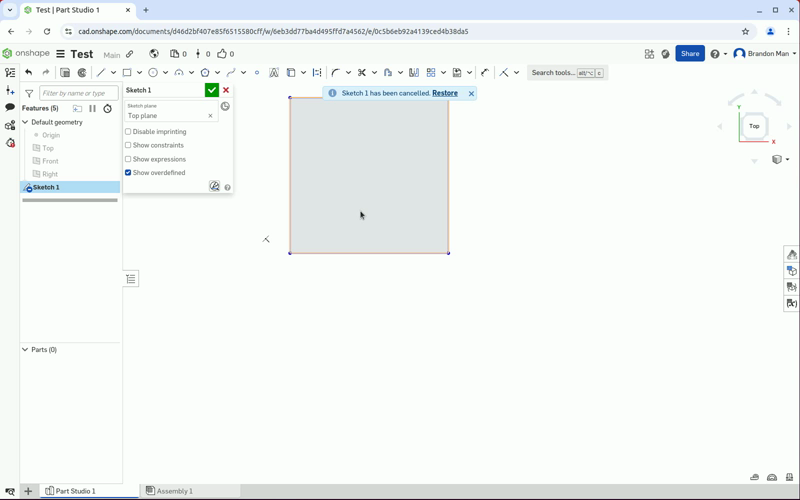
scroll(6)
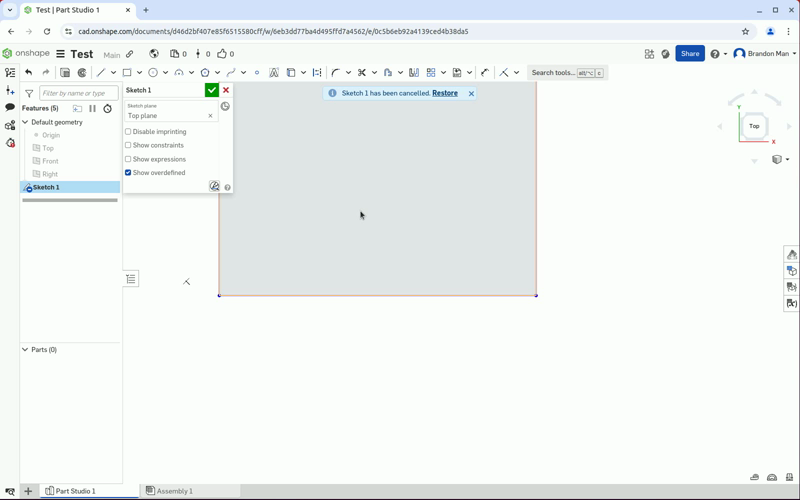
click(360, 210)
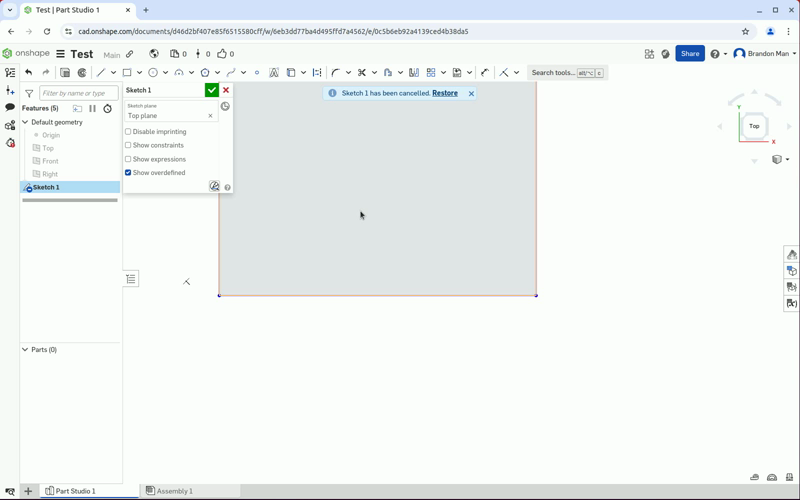
scroll(-6)
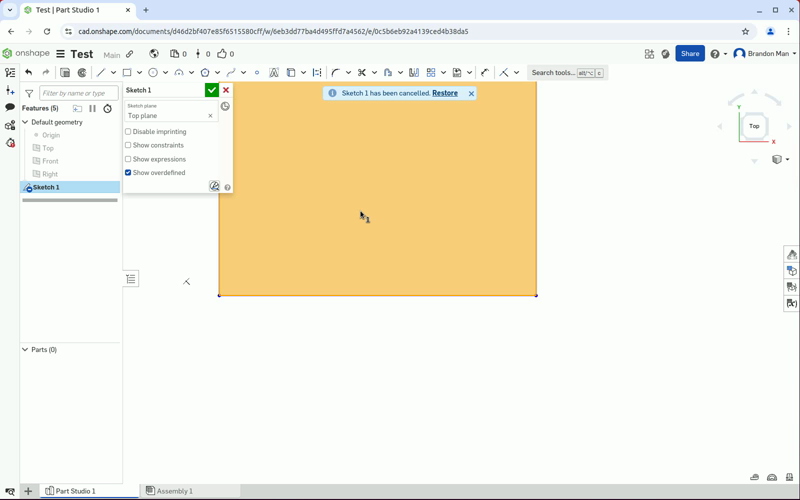
scroll(-6)
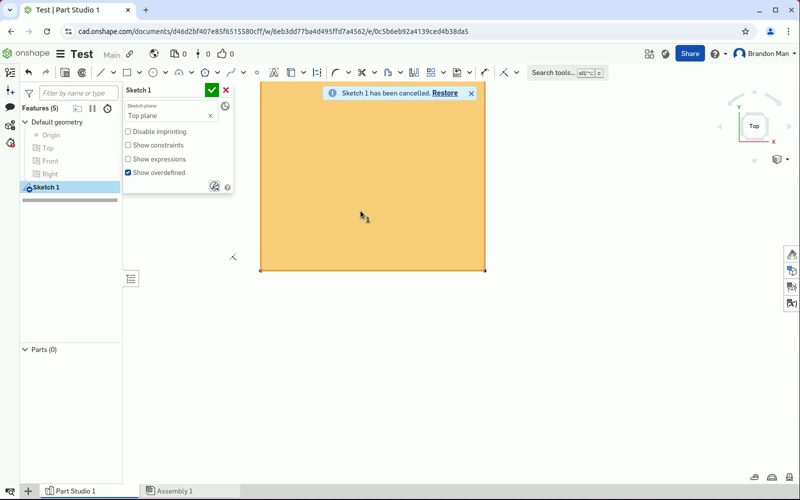
scroll(-6)
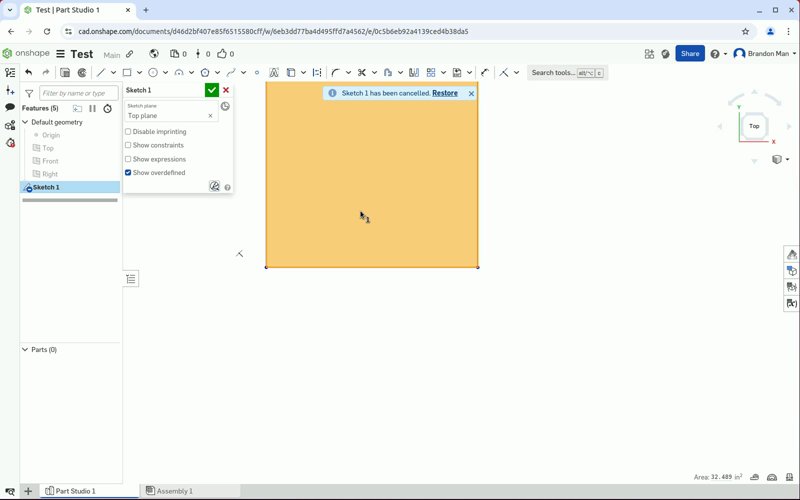
scroll(-6)
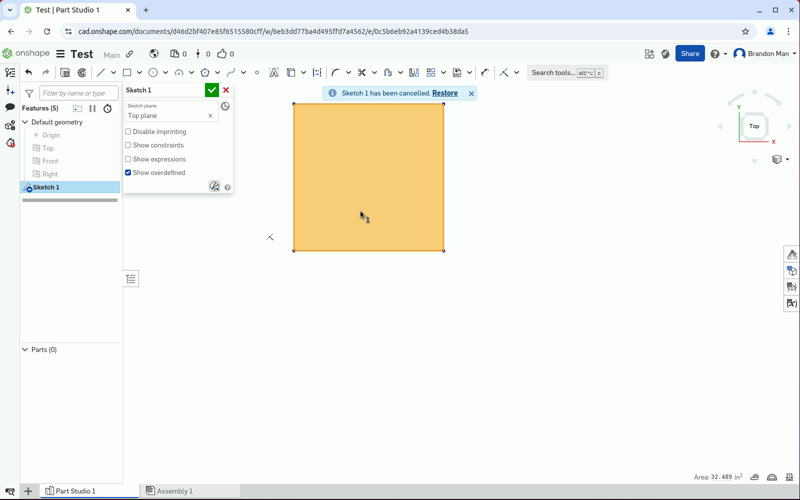
scroll(-6)
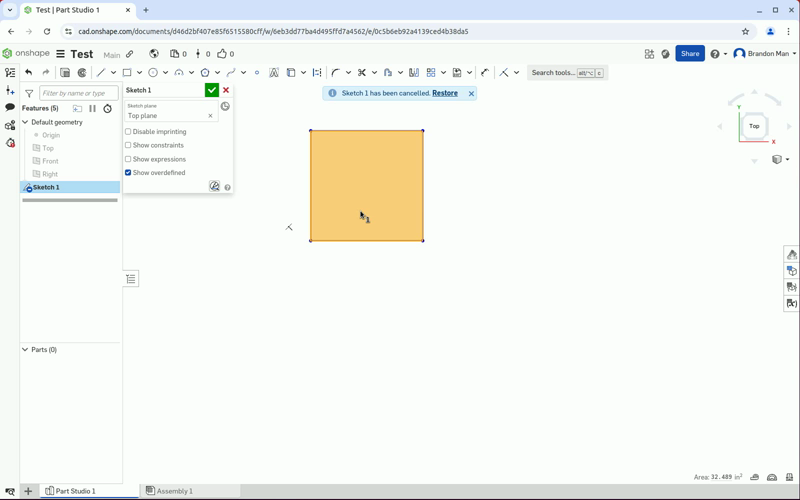
scroll(-6)
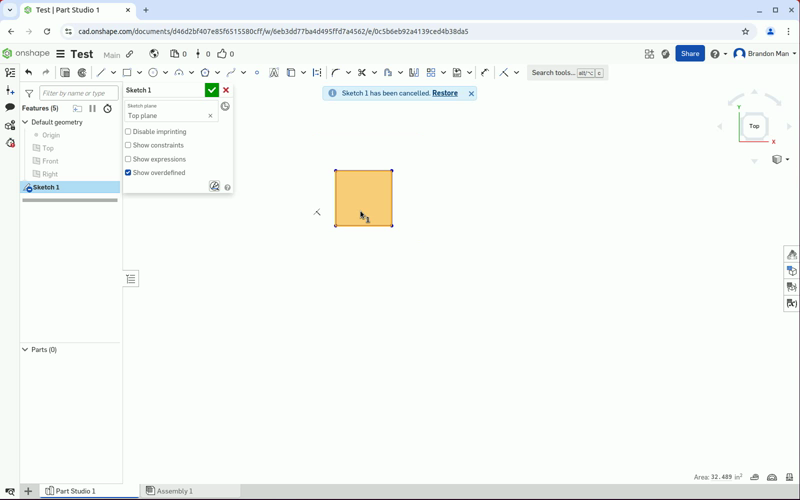
scroll(-6)
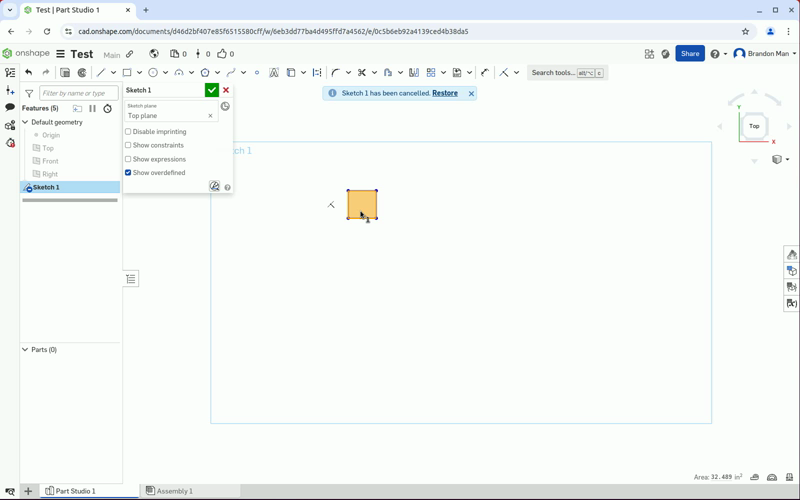
mouse_move(73, 352)
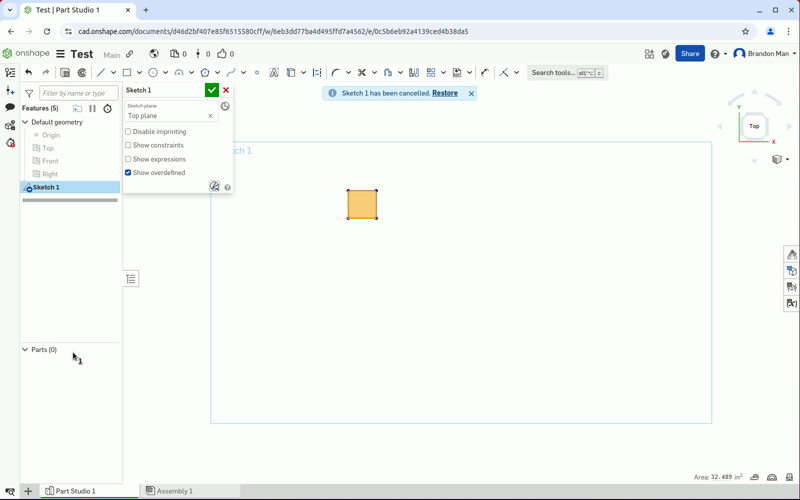
key(shift+y)
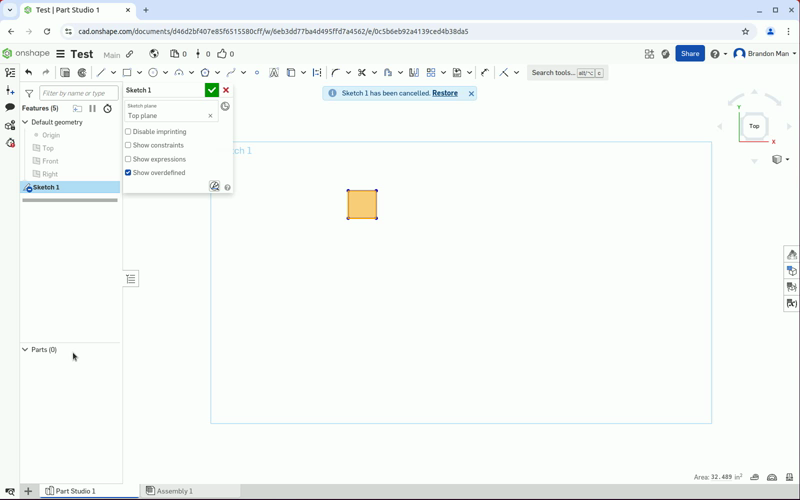
key(shift+e)
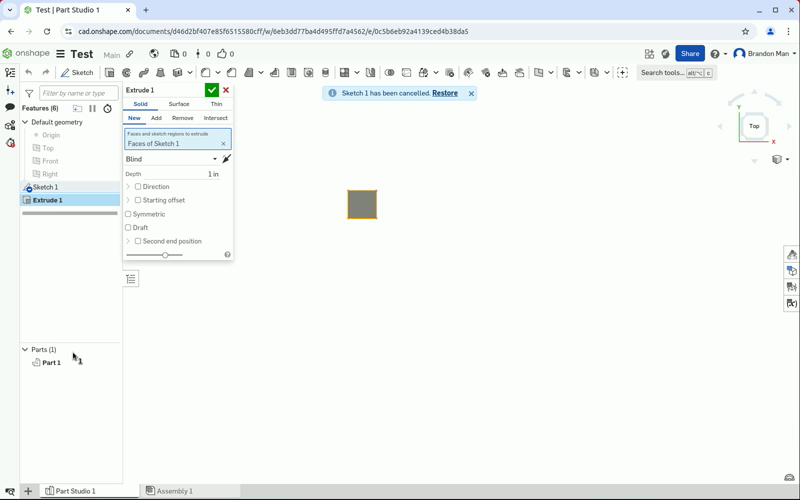
mouse_move(143, 106)
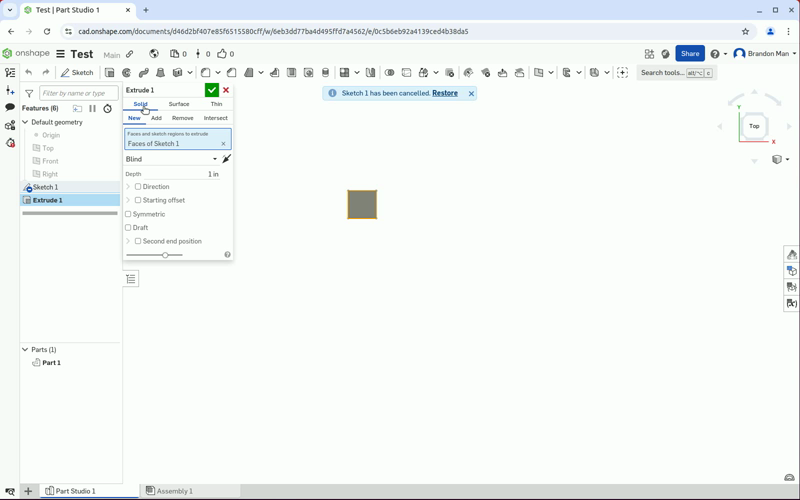
click(143, 106)
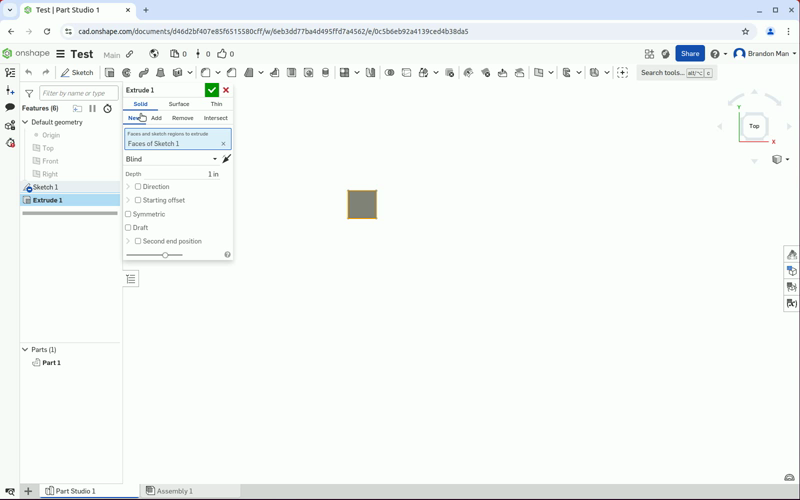
mouse_move(137, 120)
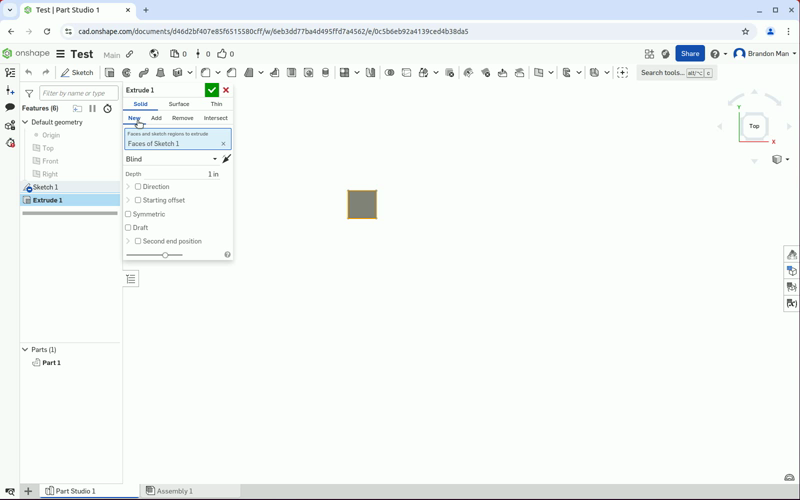
click(137, 120)
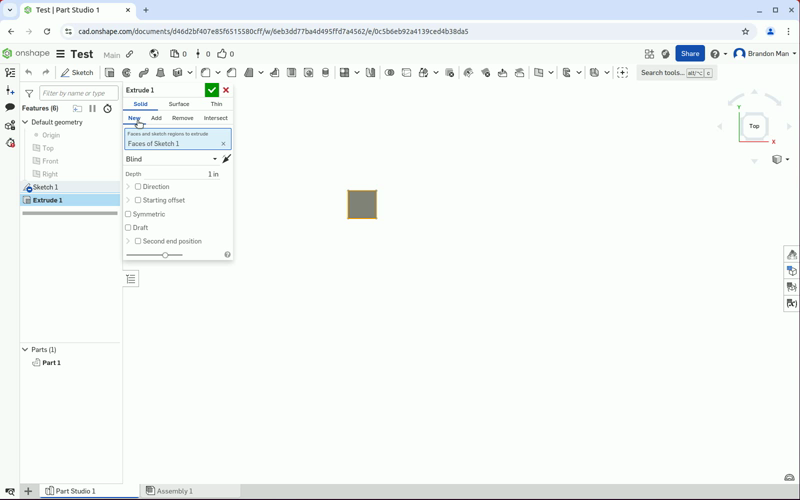
key(tab, 4)
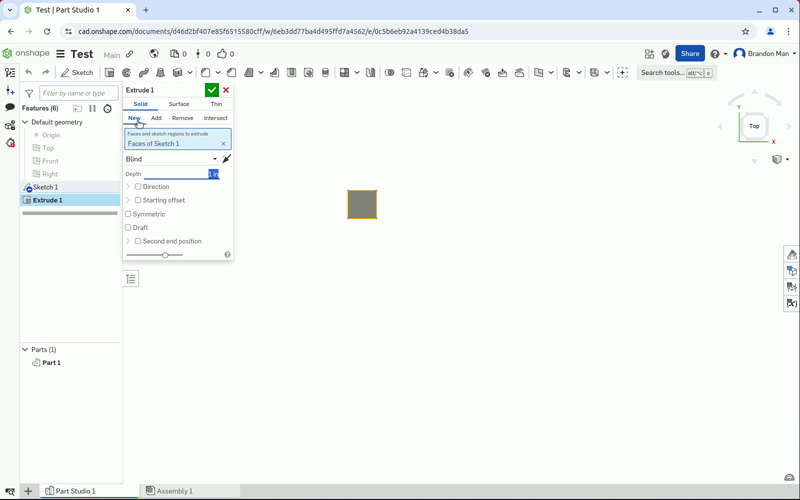
text(5.296)
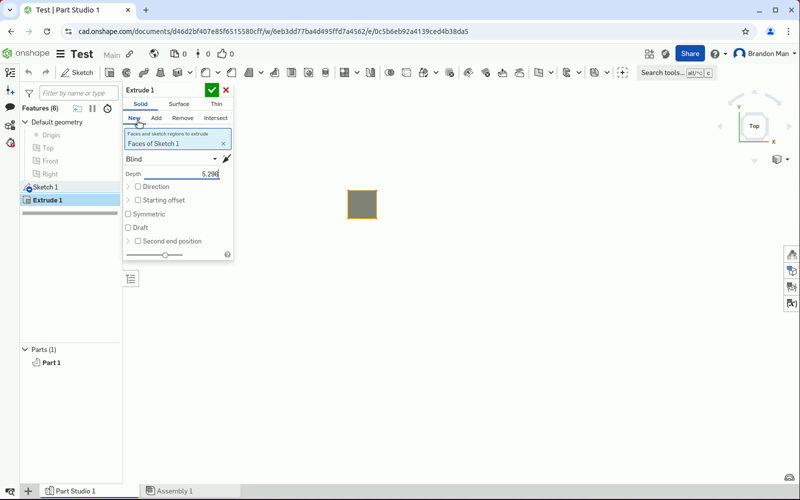
key(enter)
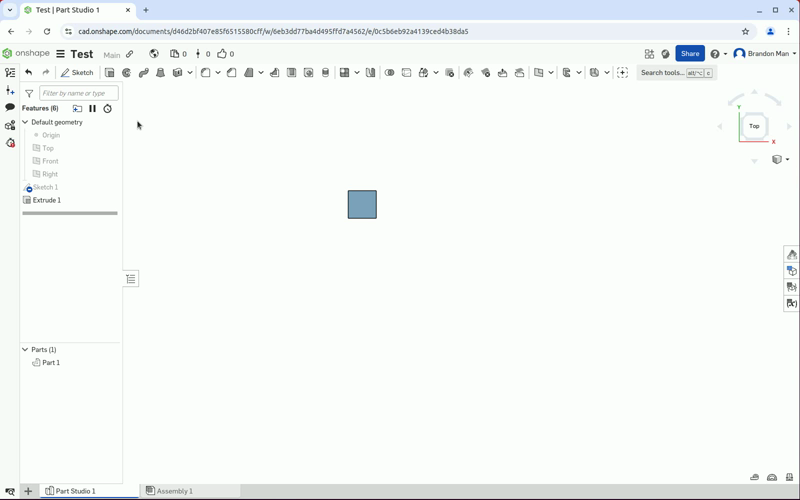
key(shift+h)
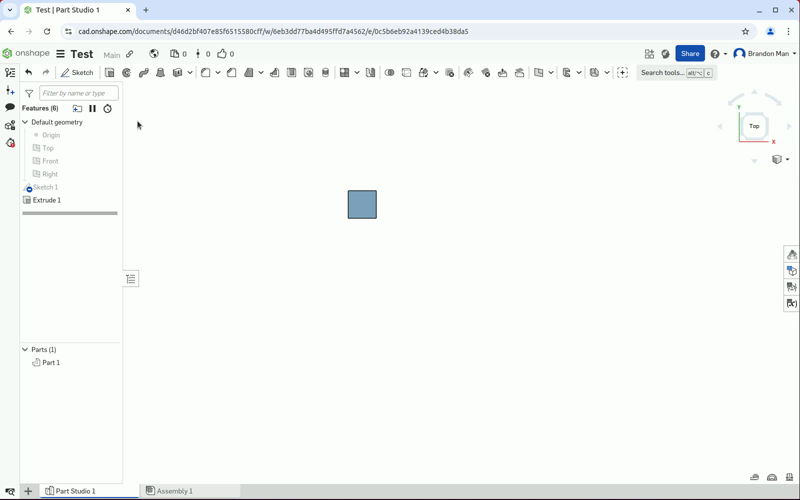
key(shift+h)
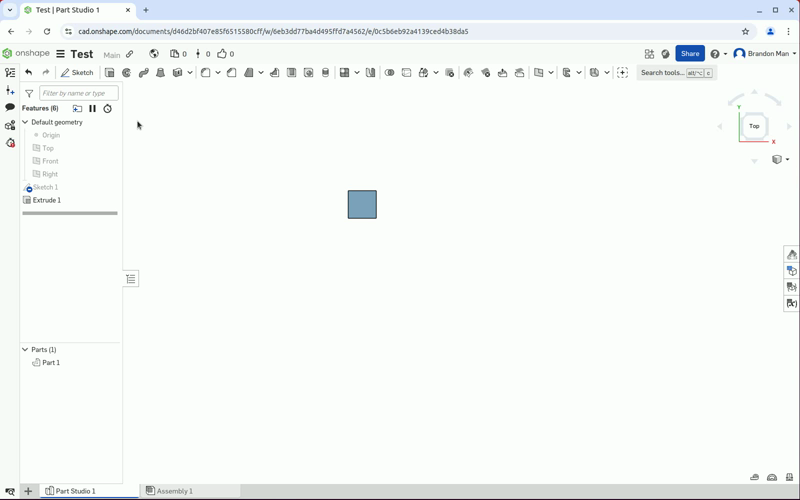
mouse_move(73, 189)
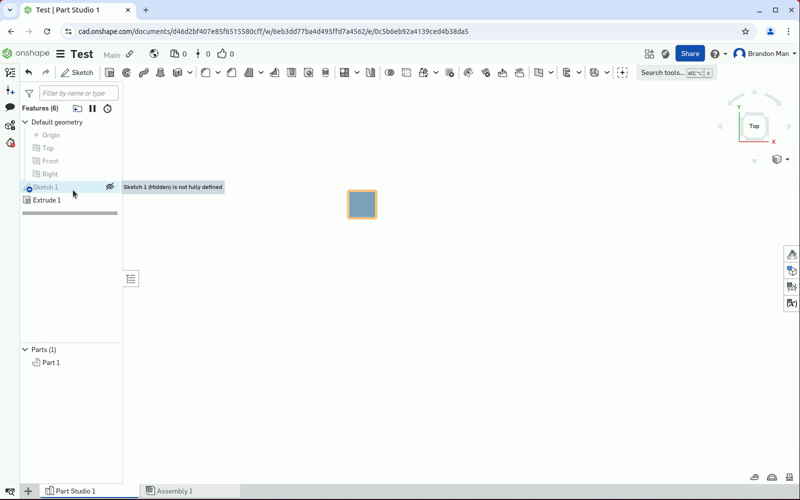
click(73, 189)
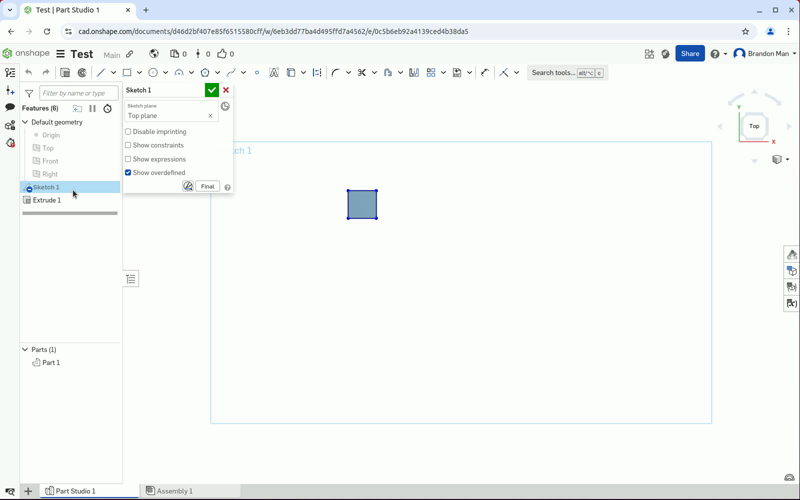
mouse_move(229, 92)
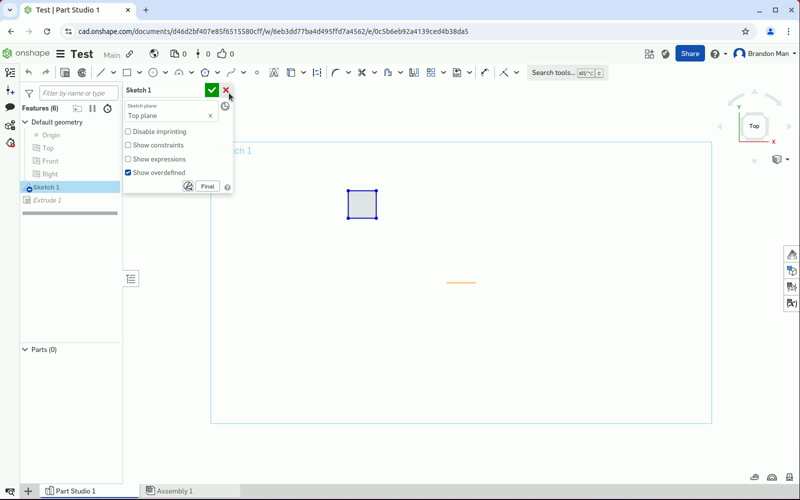
click(229, 92)
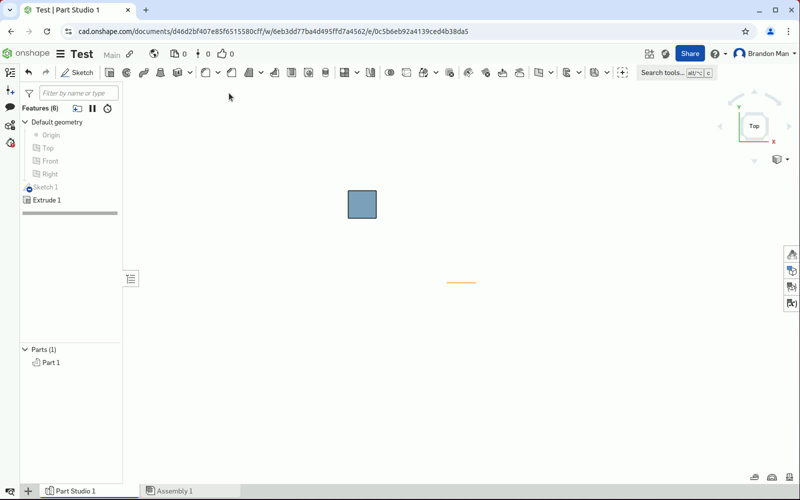
mouse_move(541, 75)
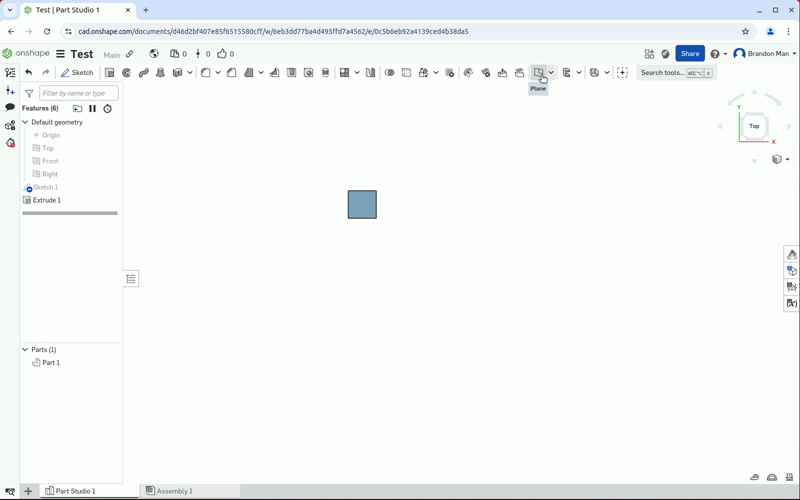
click(541, 75)
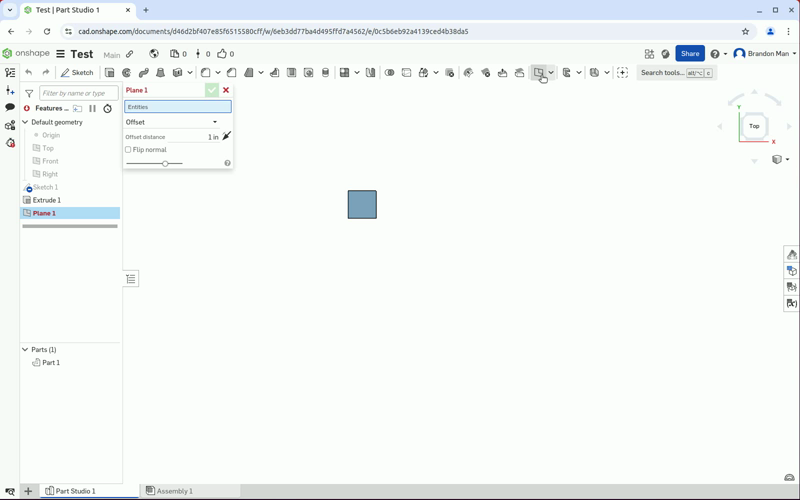
mouse_move(73, 150)
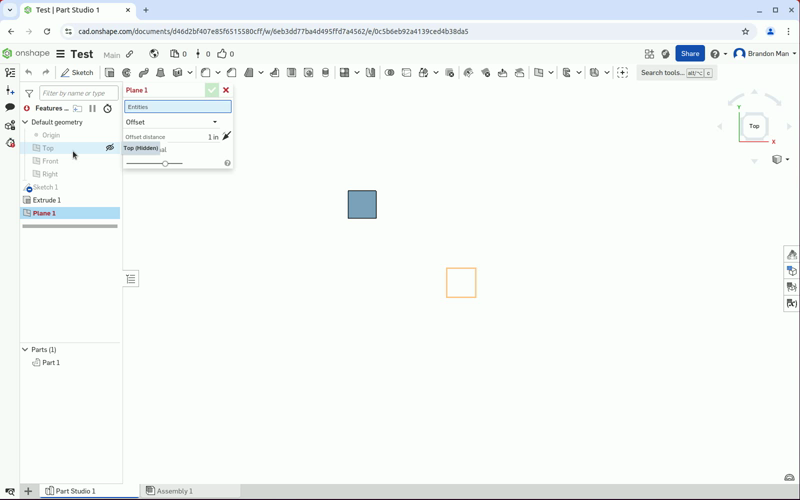
click(73, 150)
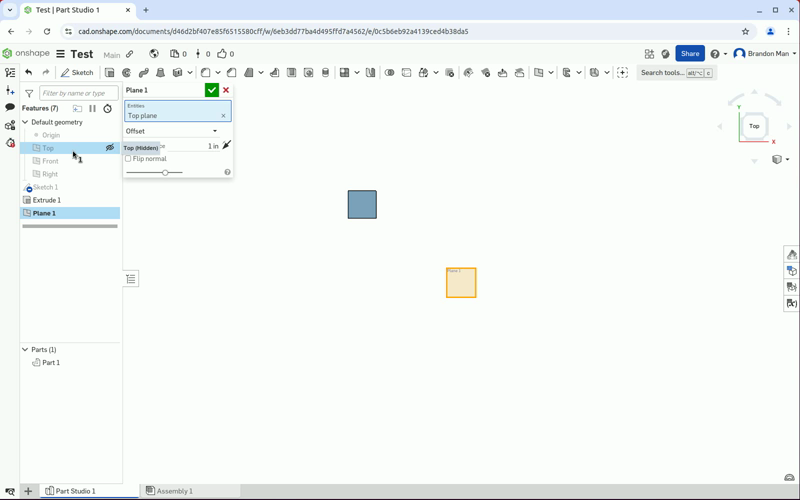
key(tab, 2)
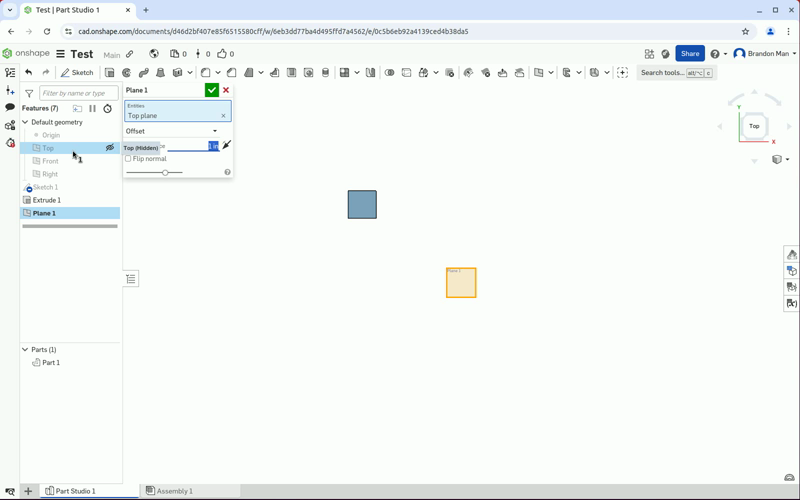
text(5.299)
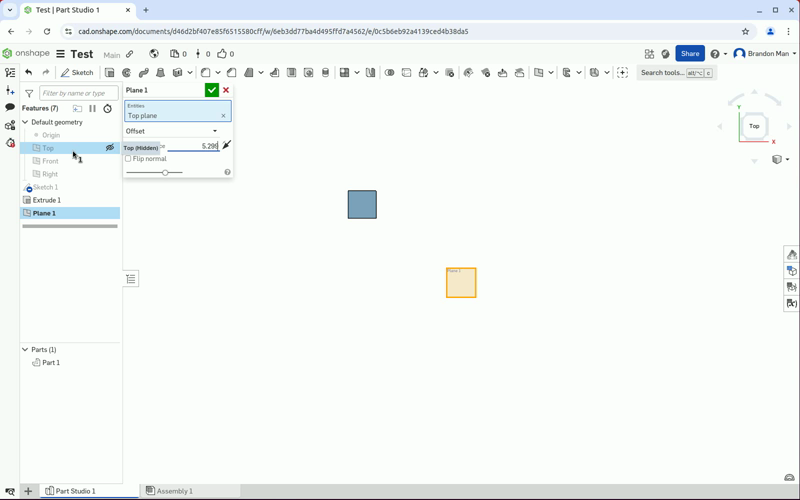
key(enter, 2)
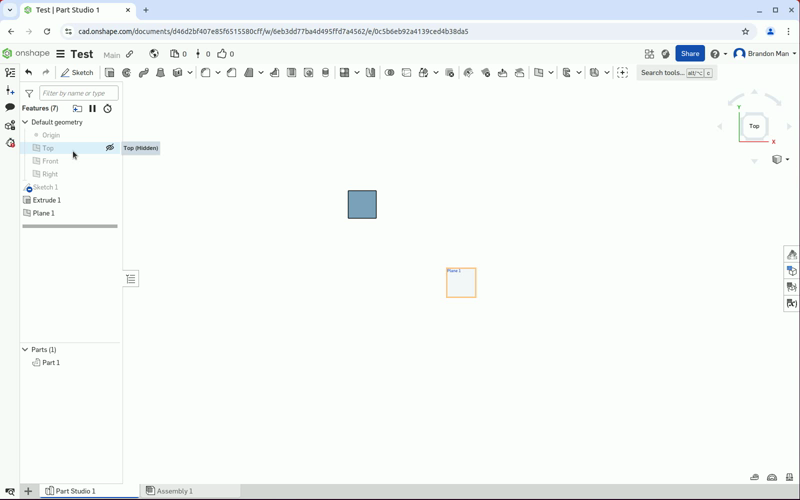
key(shift+s)
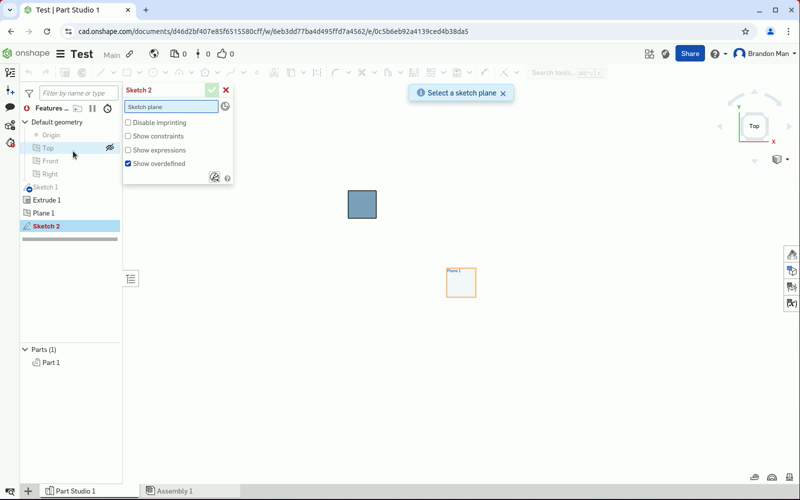
mouse_move(73, 215)
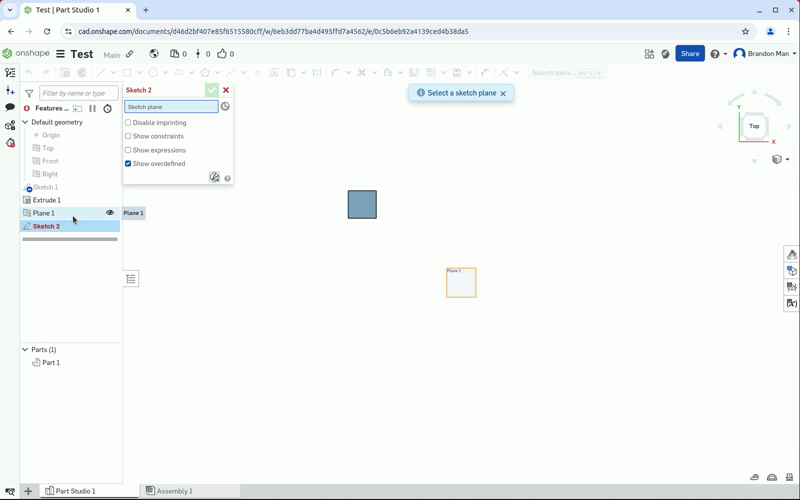
click(73, 215)
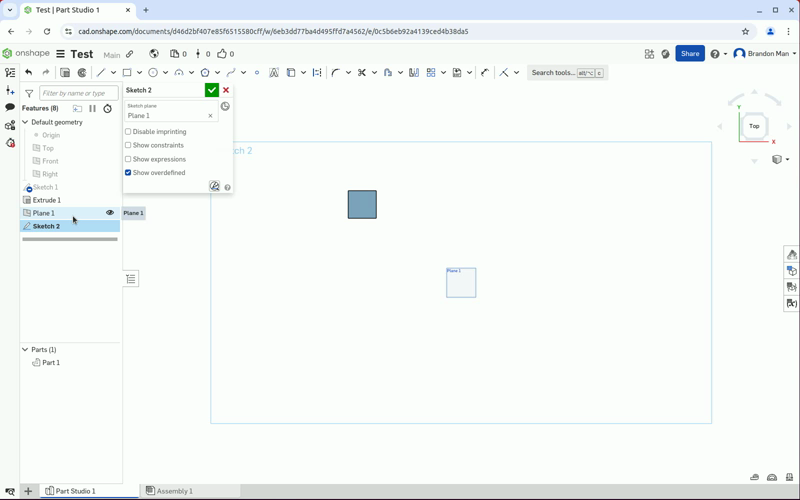
mouse_move(73, 352)
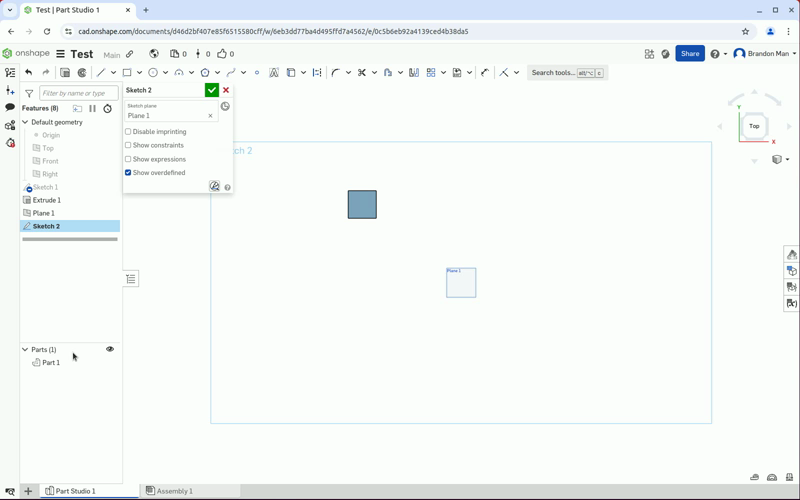
key(y)
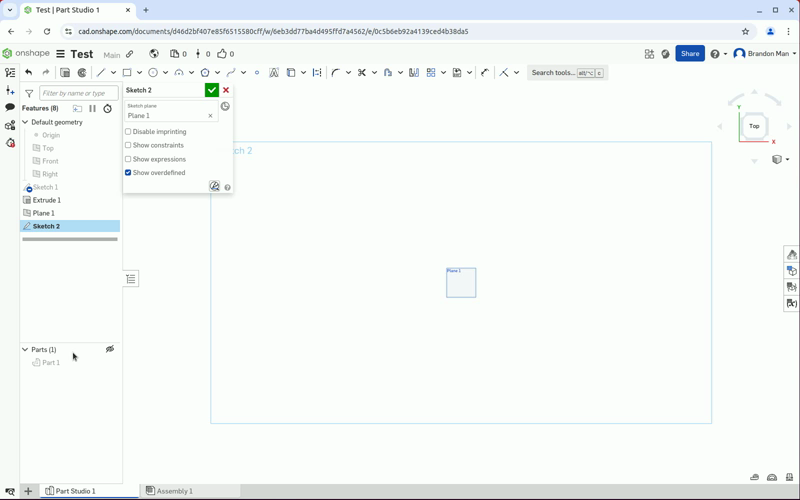
key(c)
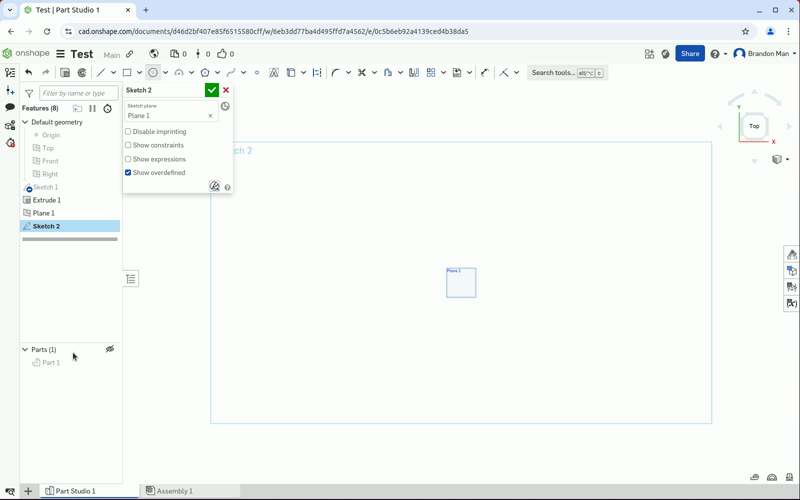
key_down(shift)
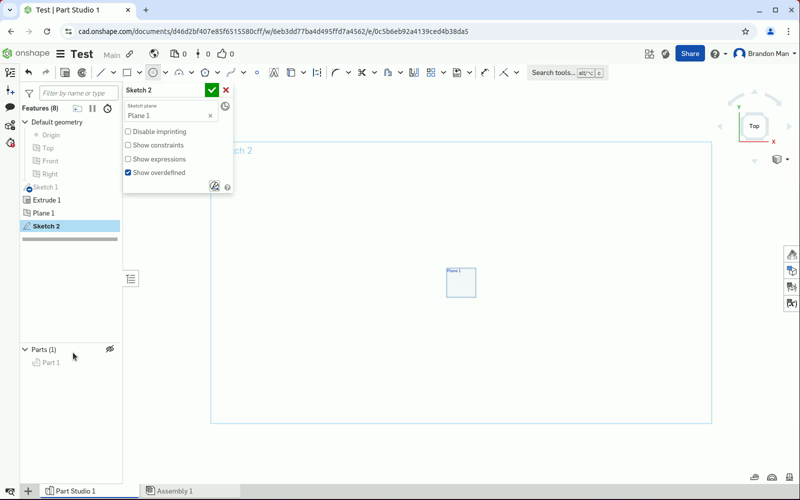
mouse_move(362, 205)
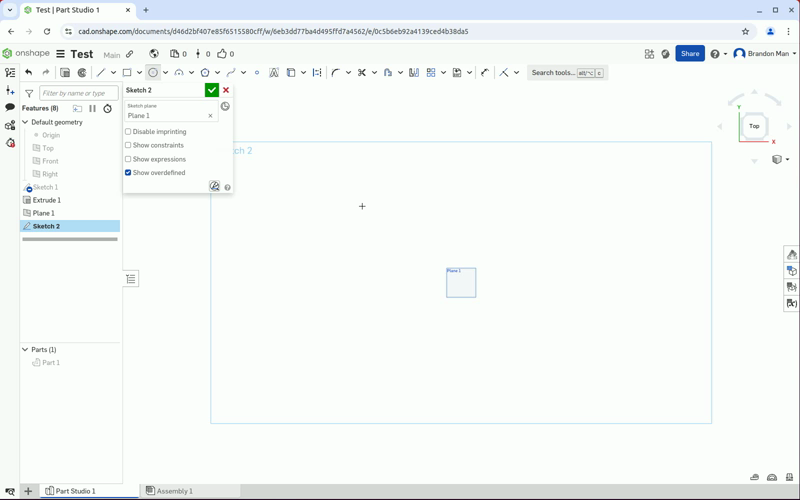
click(362, 205)
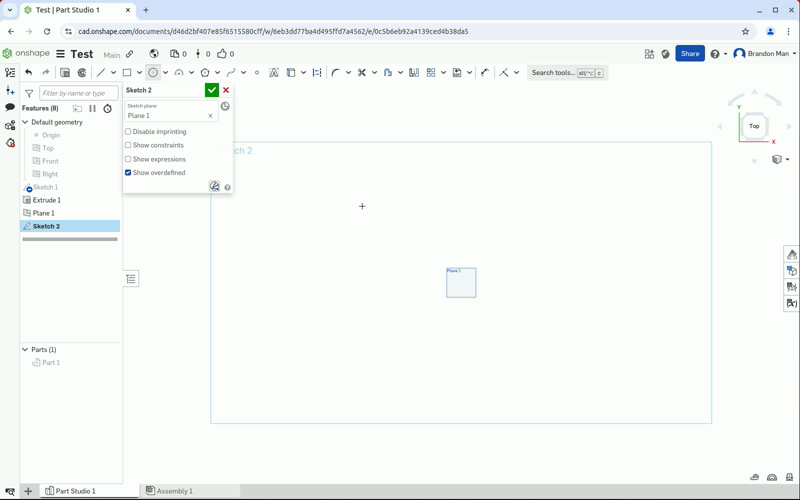
key_up(shift)
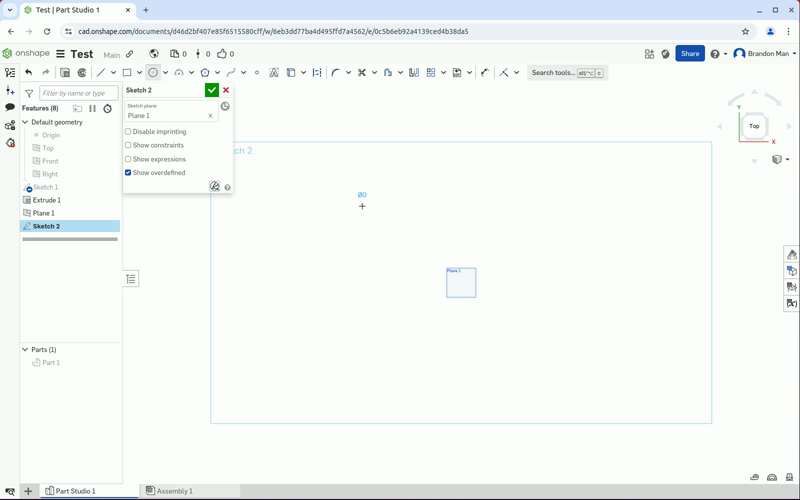
mouse_move(369, 205)
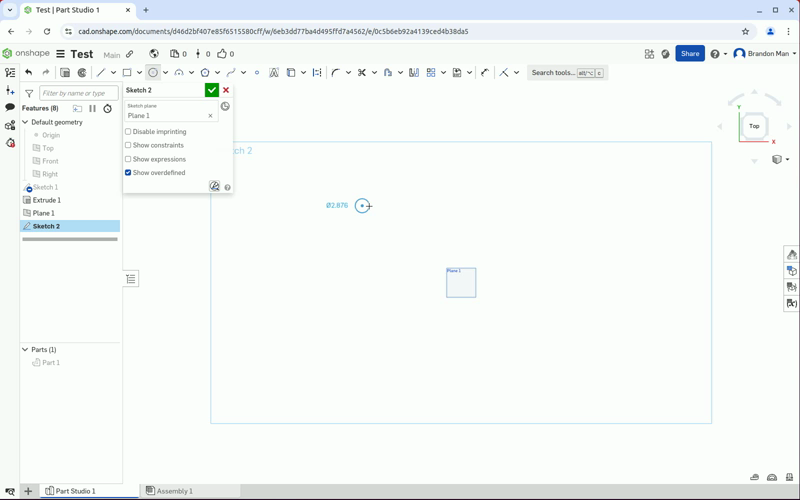
click(369, 205)
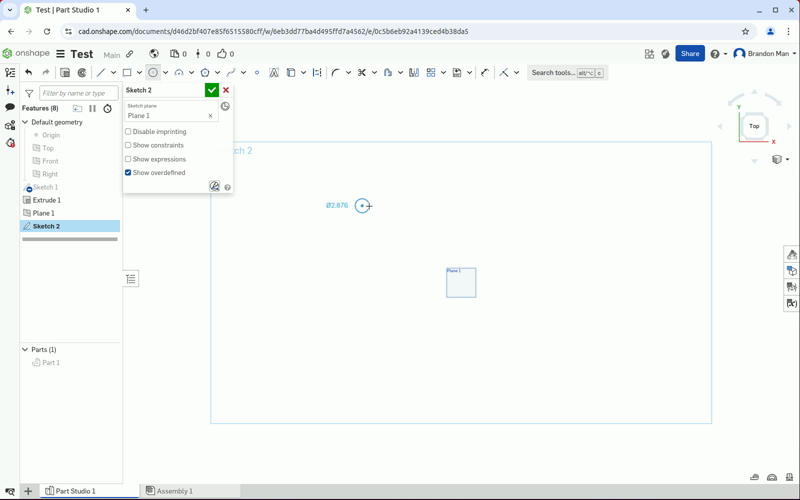
key(esc)
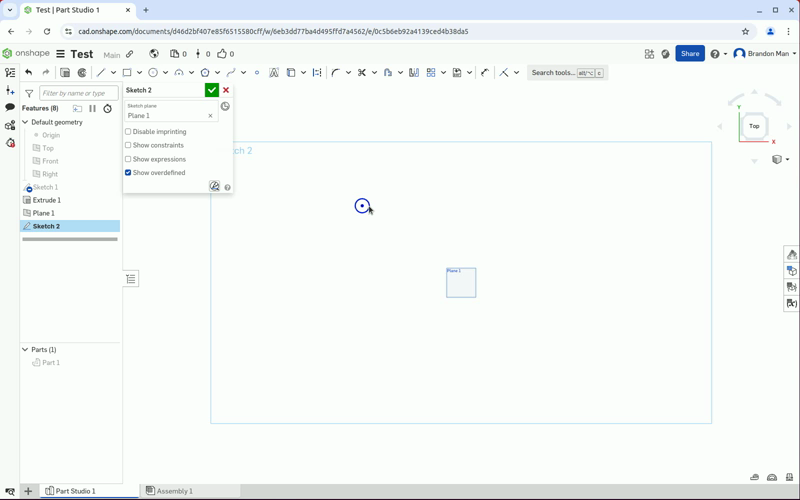
mouse_move(365, 201)
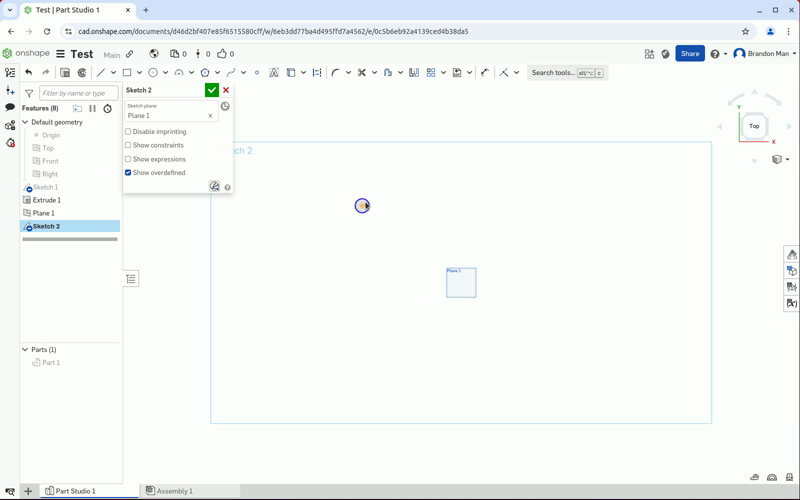
scroll(6)
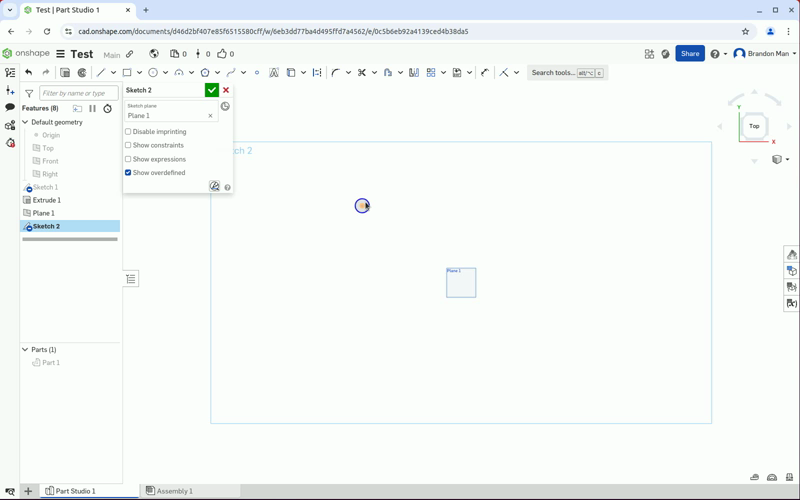
scroll(6)
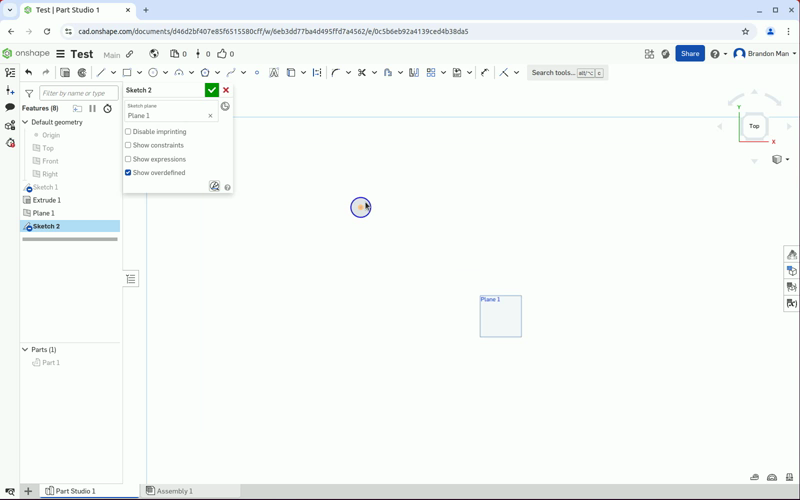
scroll(6)
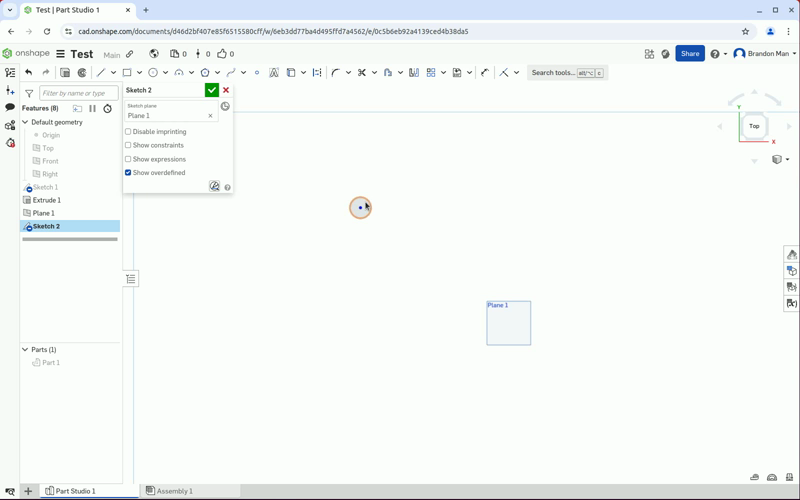
scroll(6)
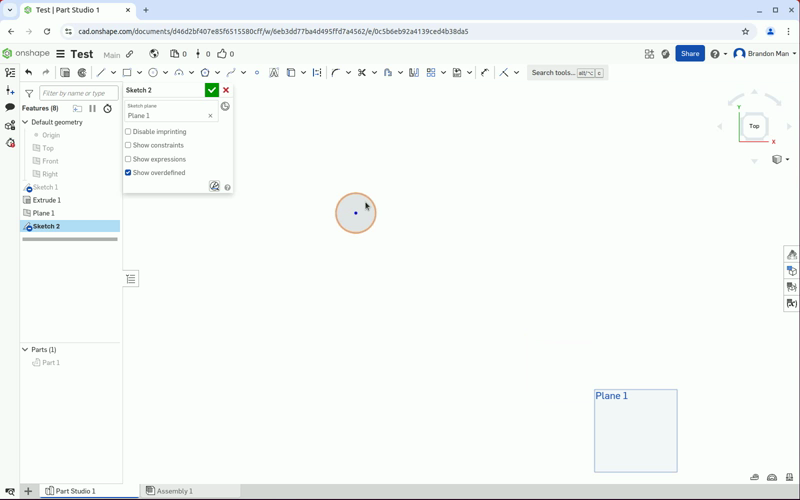
scroll(6)
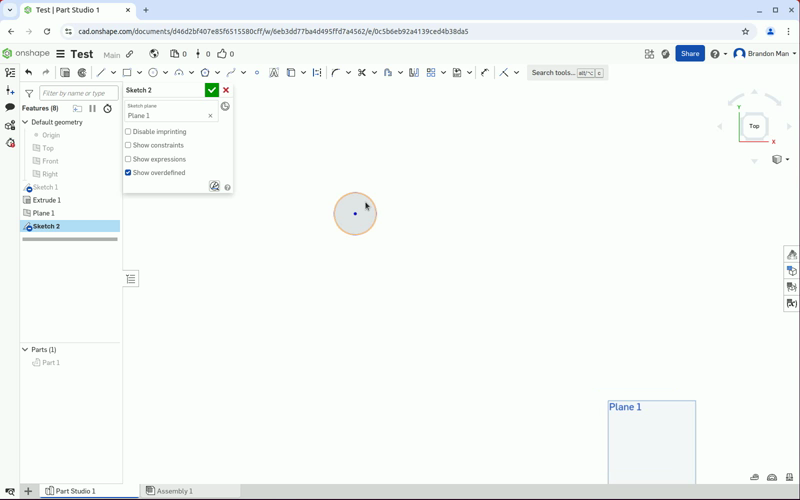
scroll(6)
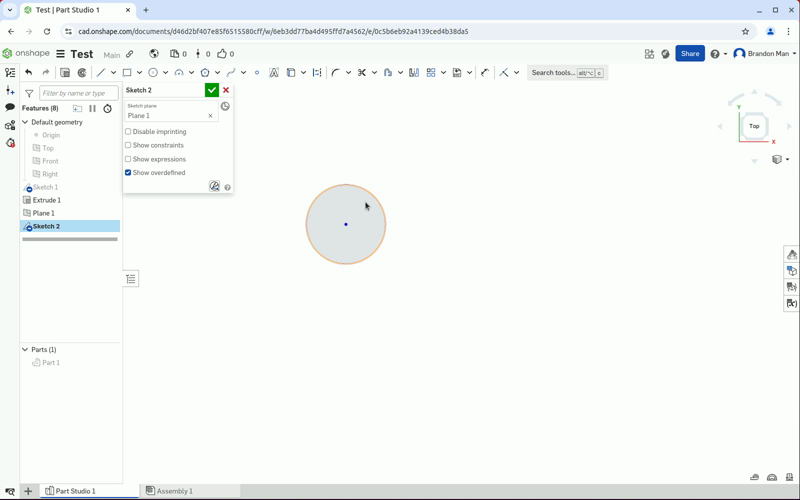
scroll(6)
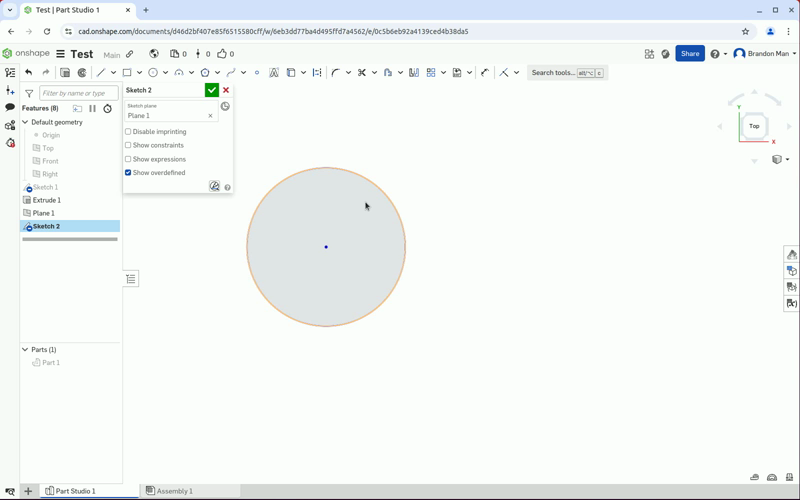
click(365, 201)
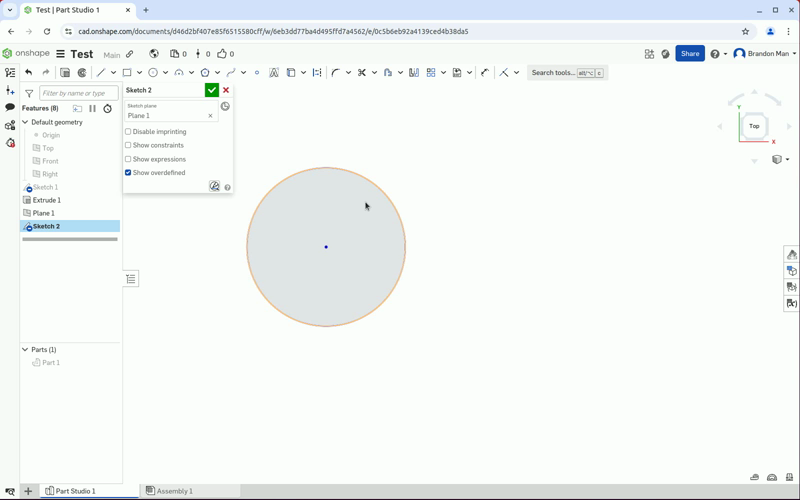
scroll(-6)
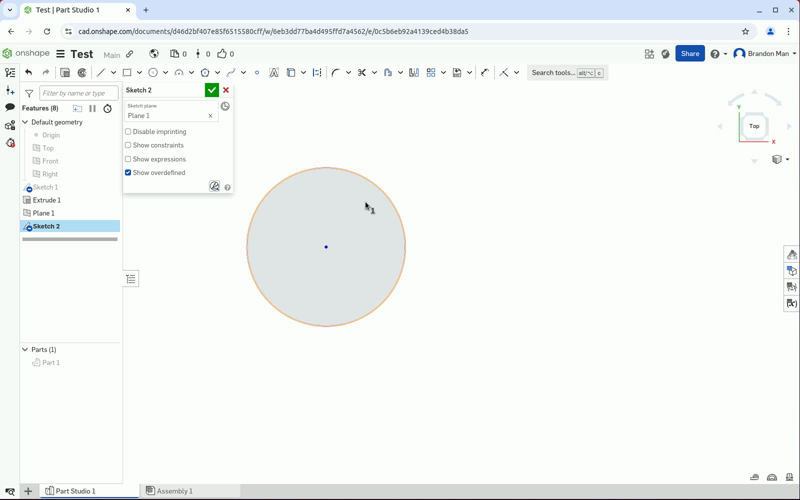
scroll(-6)
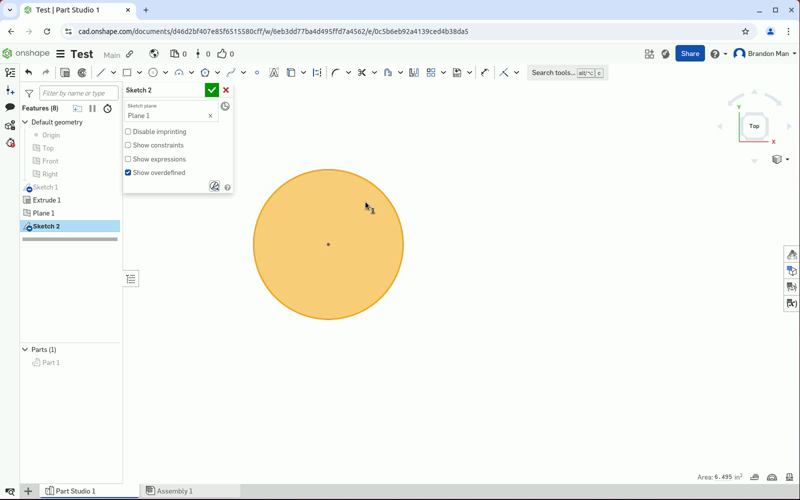
scroll(-6)
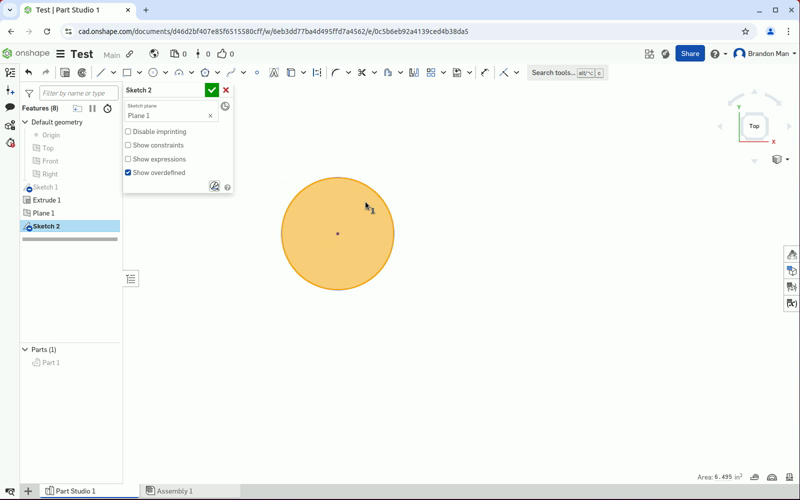
scroll(-6)
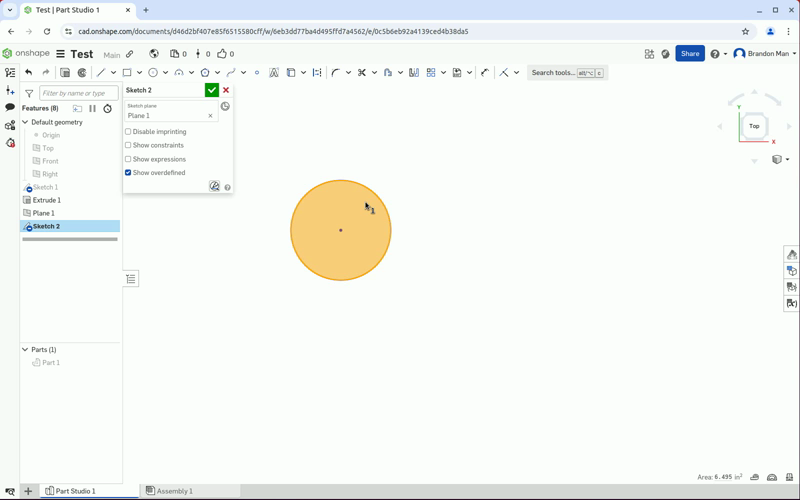
scroll(-6)
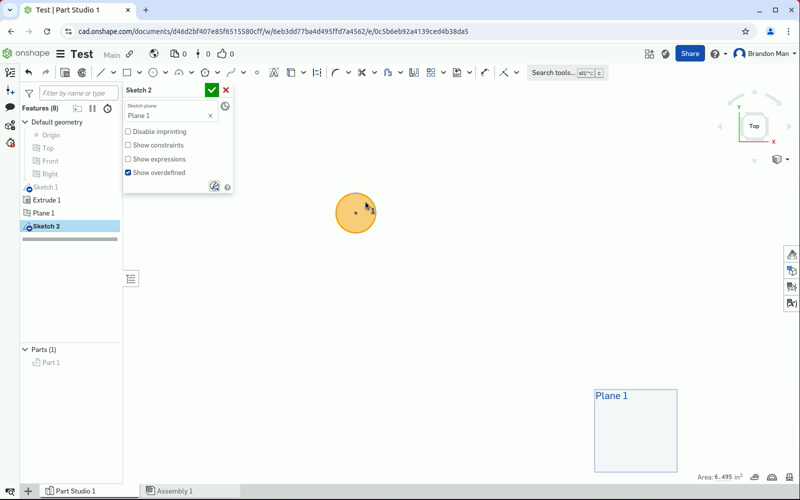
scroll(-6)
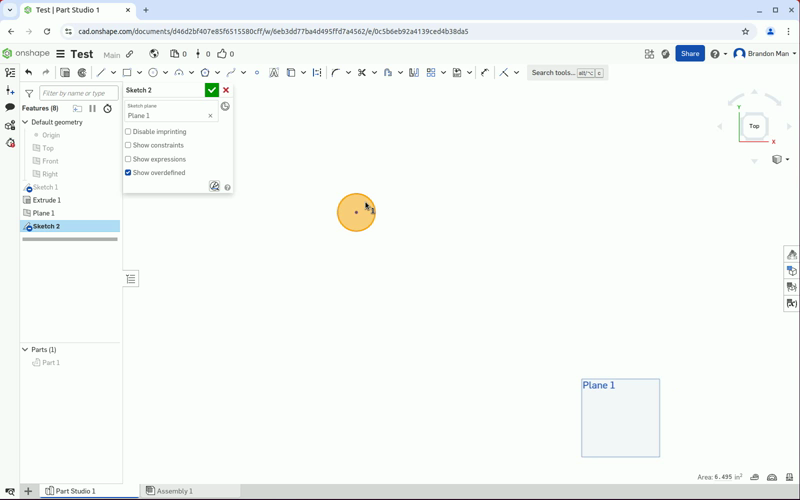
scroll(-6)
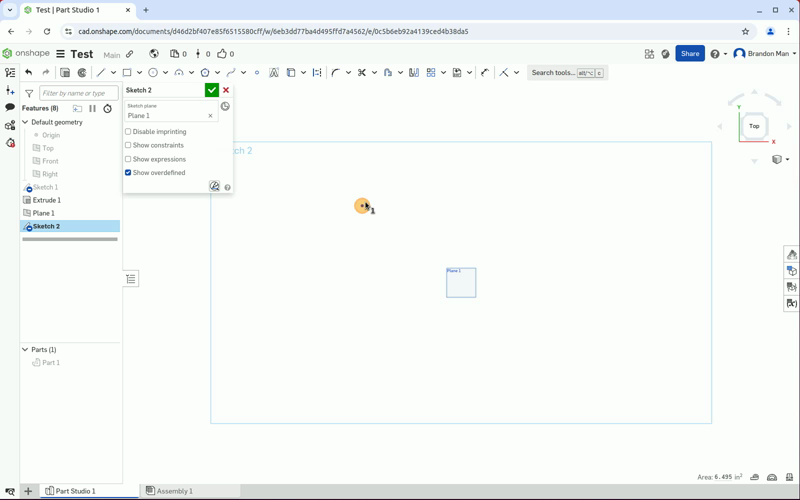
mouse_move(73, 352)
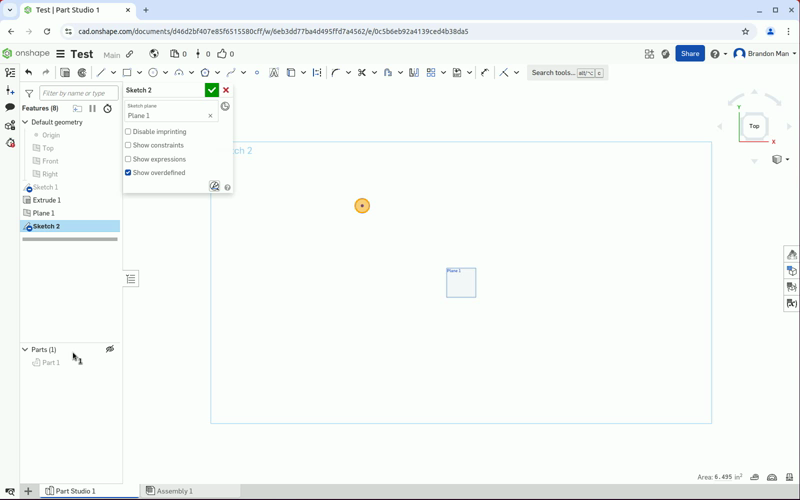
key(shift+y)
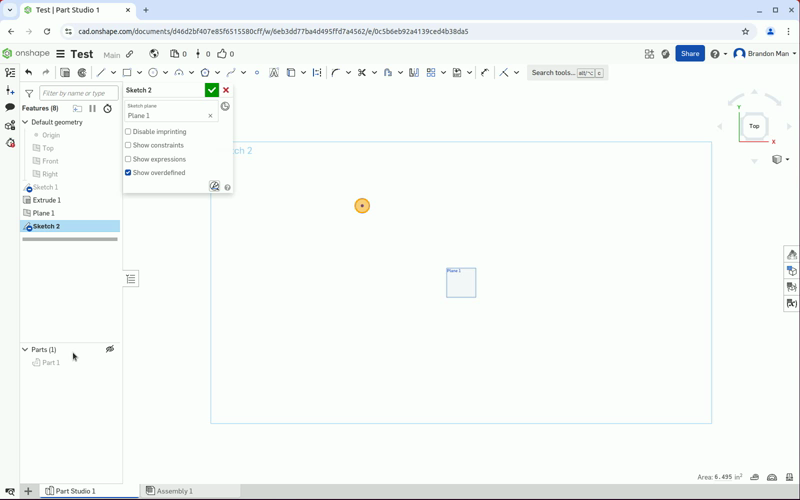
key(shift+e)
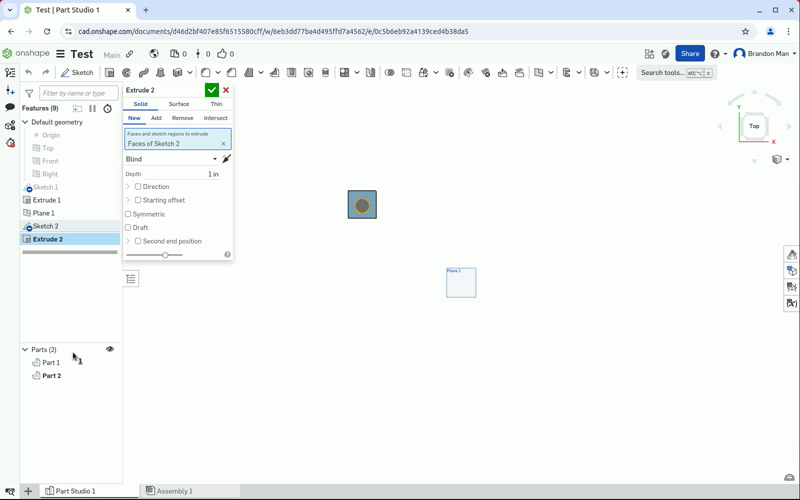
mouse_move(143, 106)
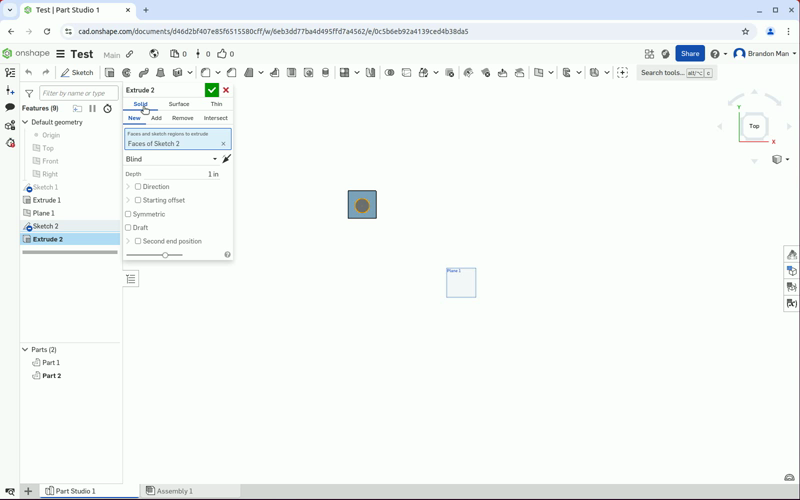
click(143, 106)
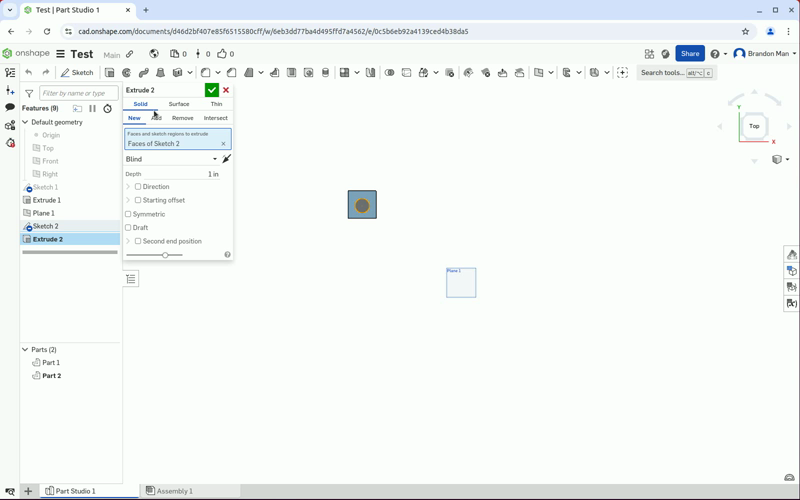
mouse_move(186, 120)
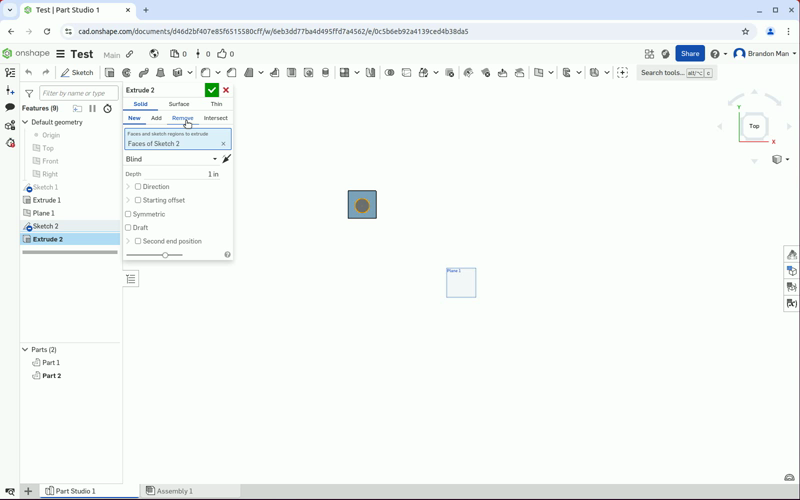
click(186, 120)
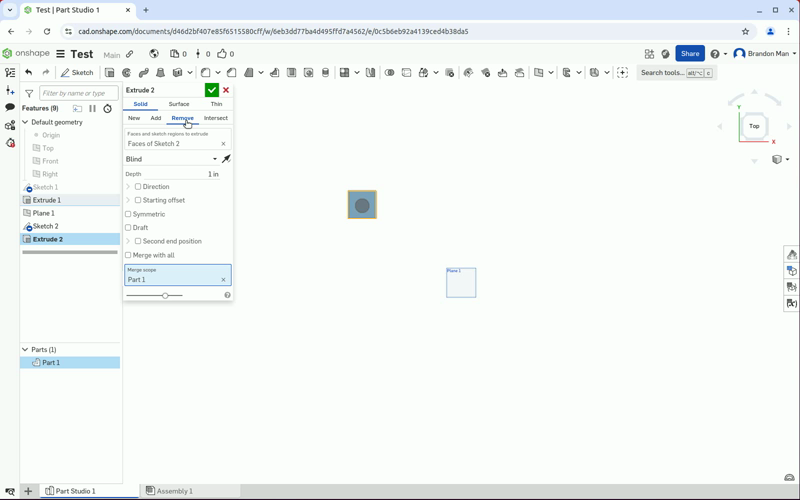
key(tab, 4)
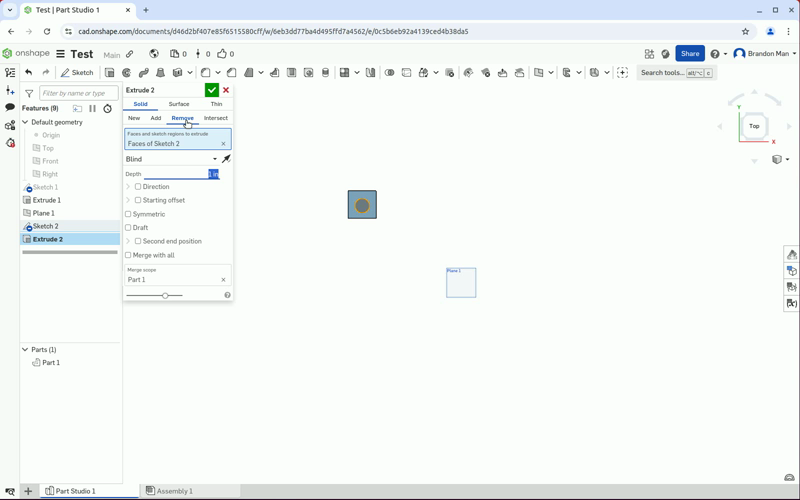
text(3.129)
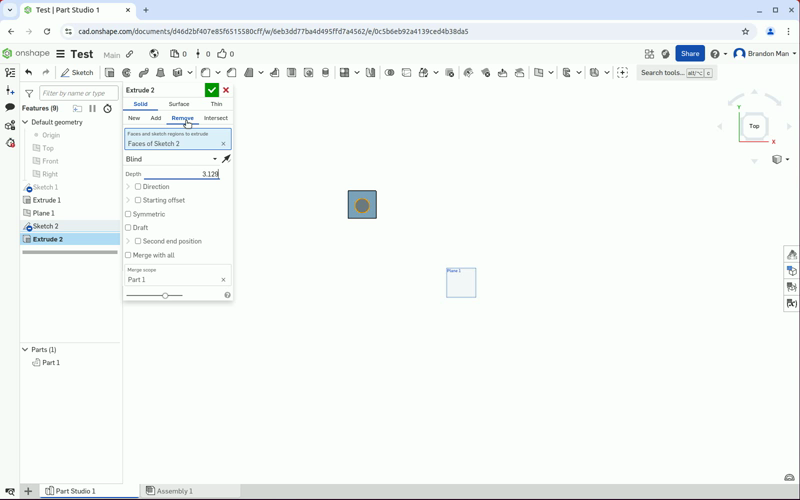
key(tab, 6)
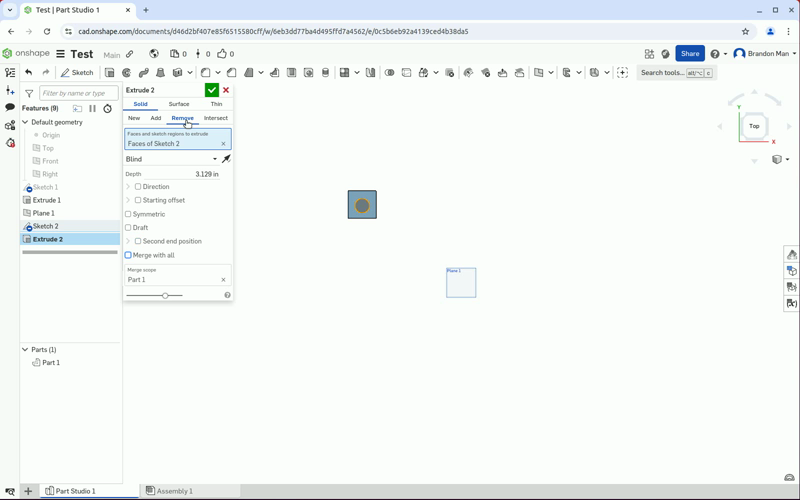
key(space)
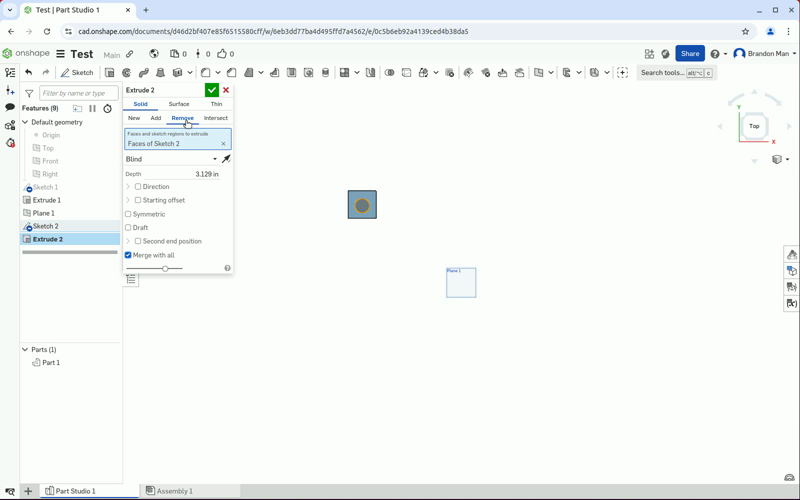
key(enter)
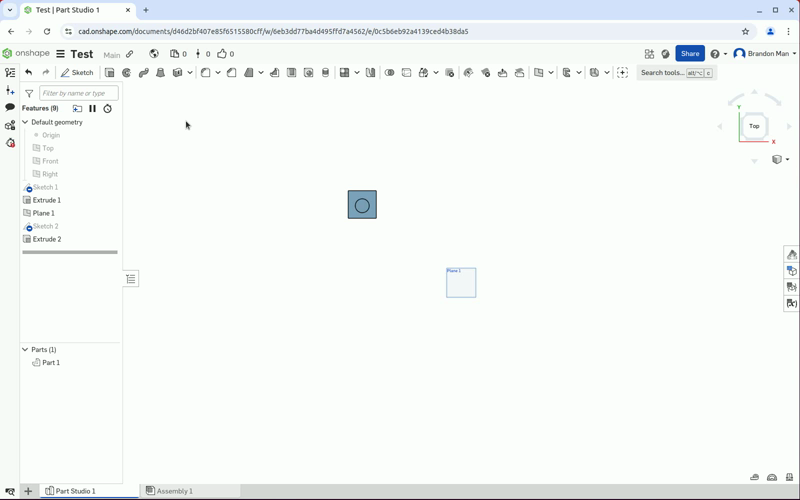
key(shift+h)
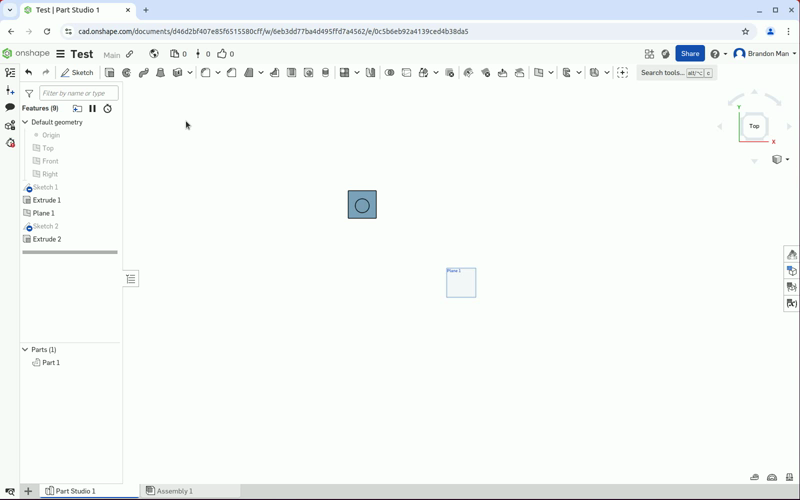
key(shift+h)
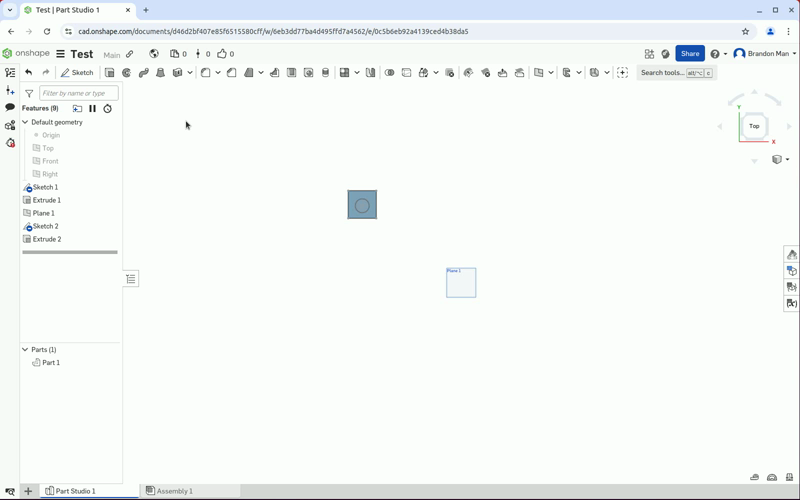
key(shift+7)
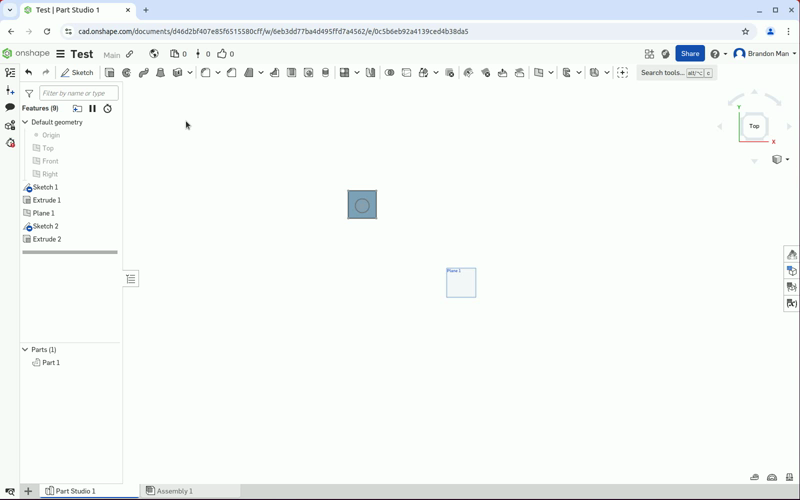
key(up, 3)
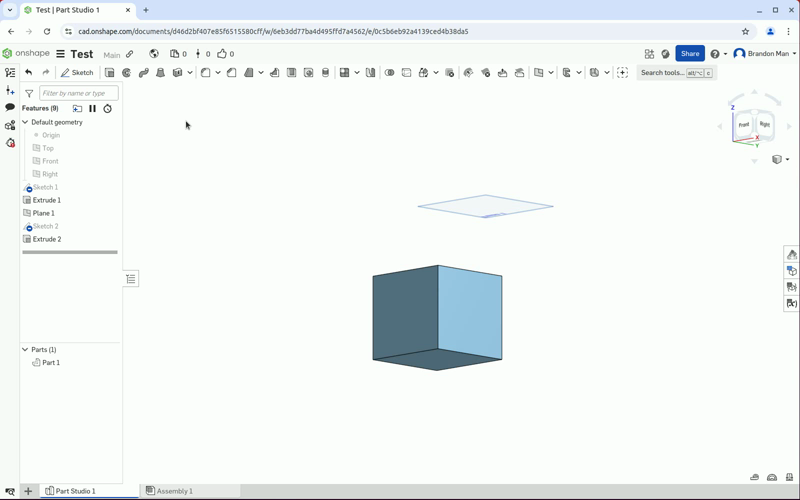
key(left, 3)
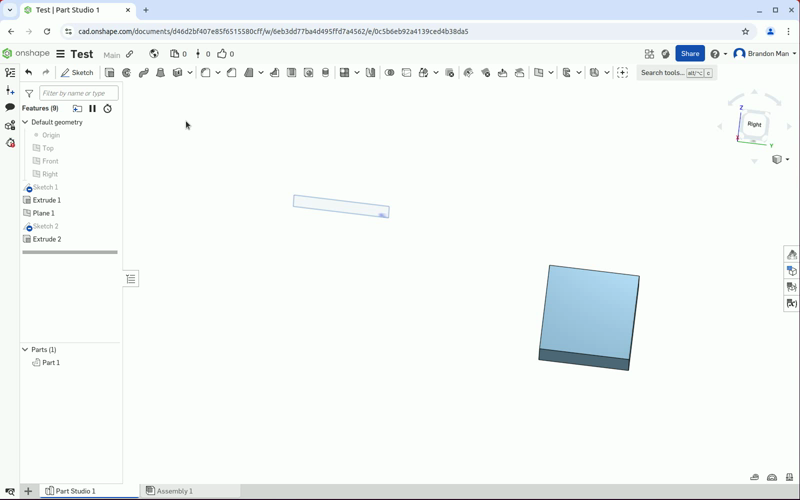
key(right, 3)
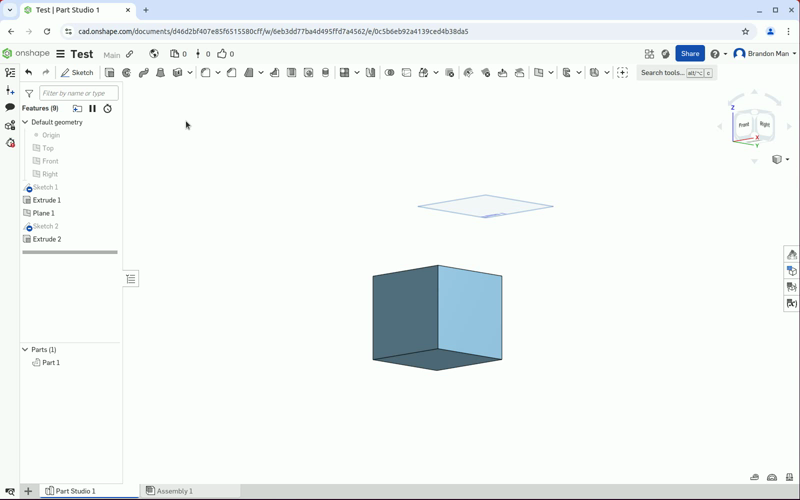
key(down, 3)
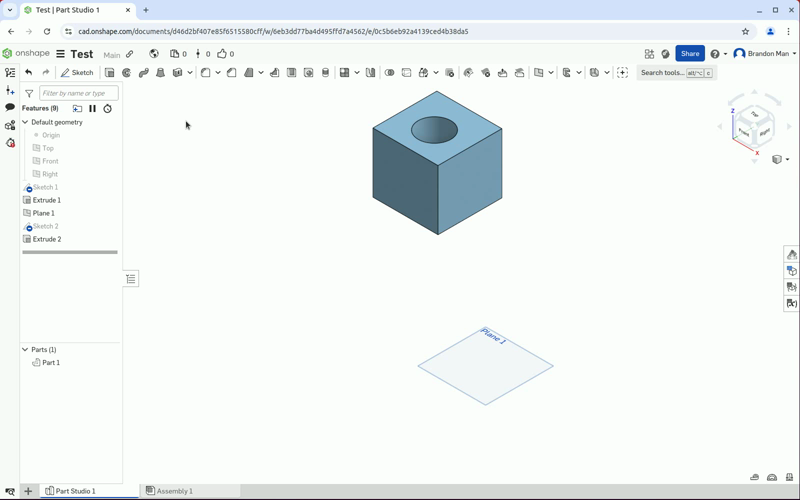
mouse_move(73, 189)
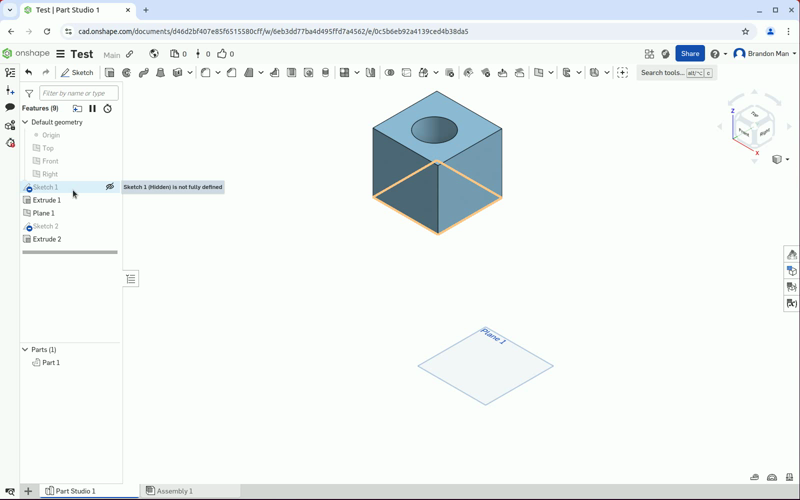
click(73, 189)